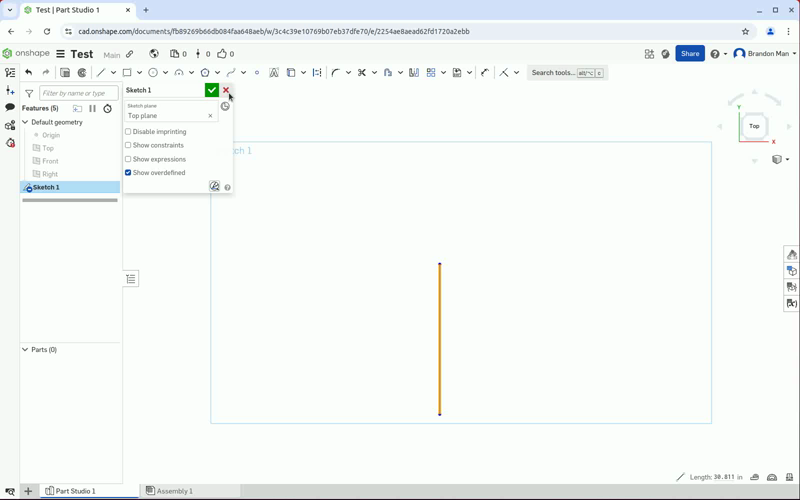
key(shift+h)
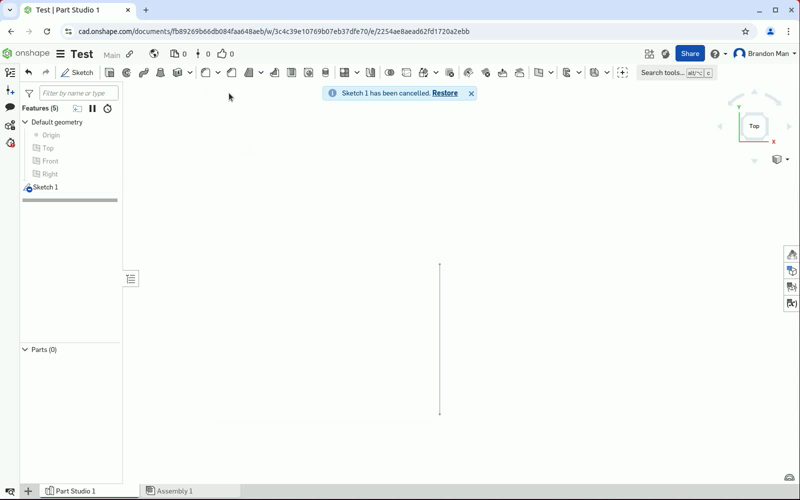
key(shift+s)
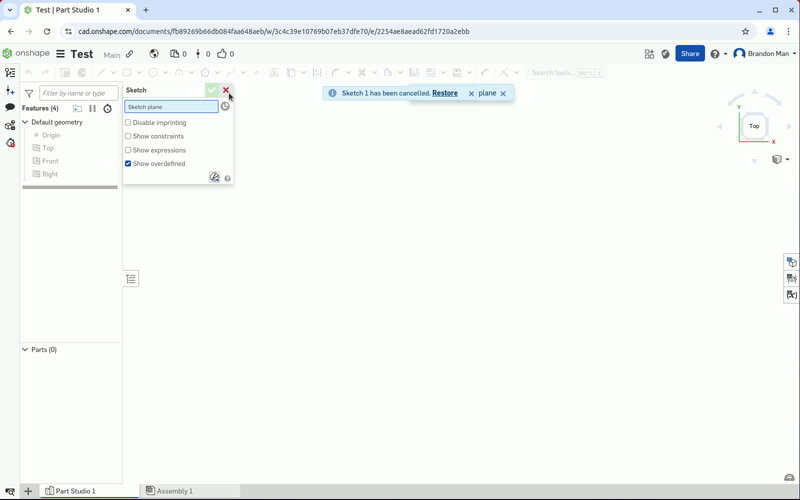
mouse_move(73, 150)
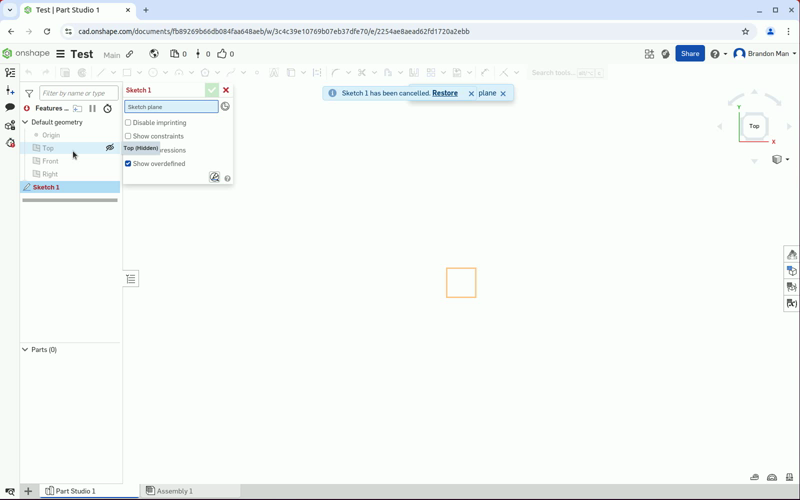
click(73, 150)
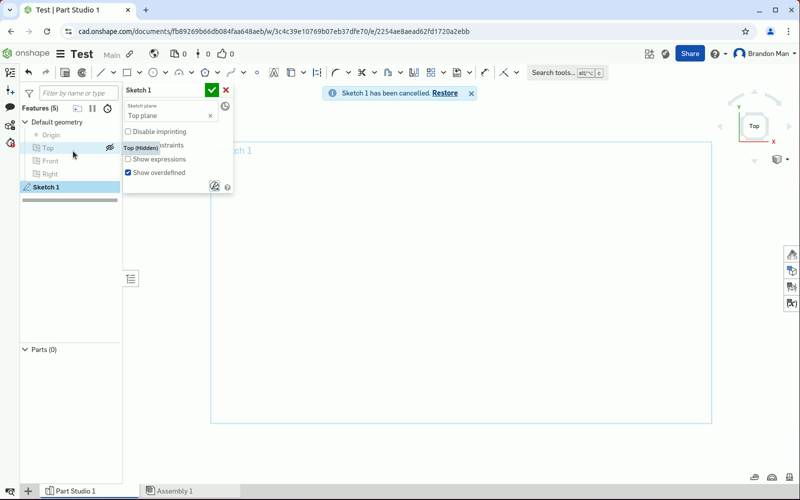
mouse_move(73, 352)
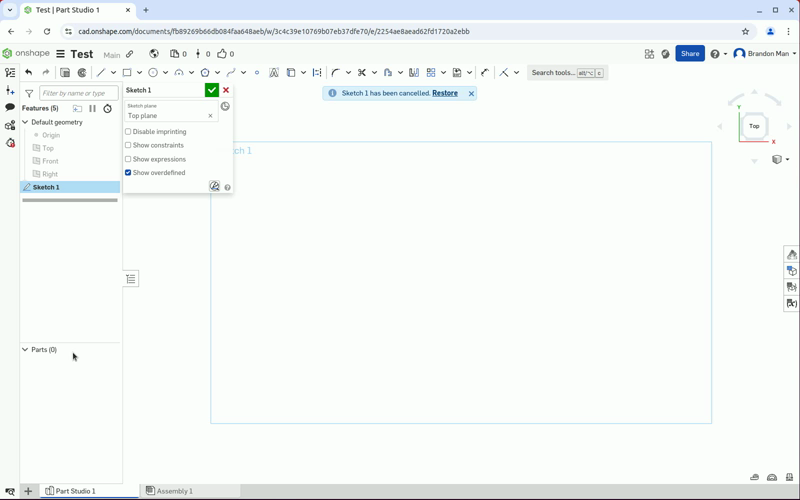
key(y)
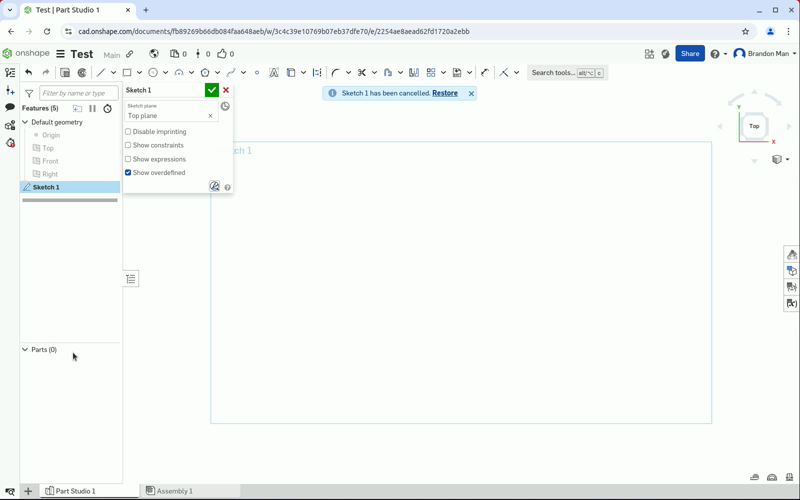
key(l)
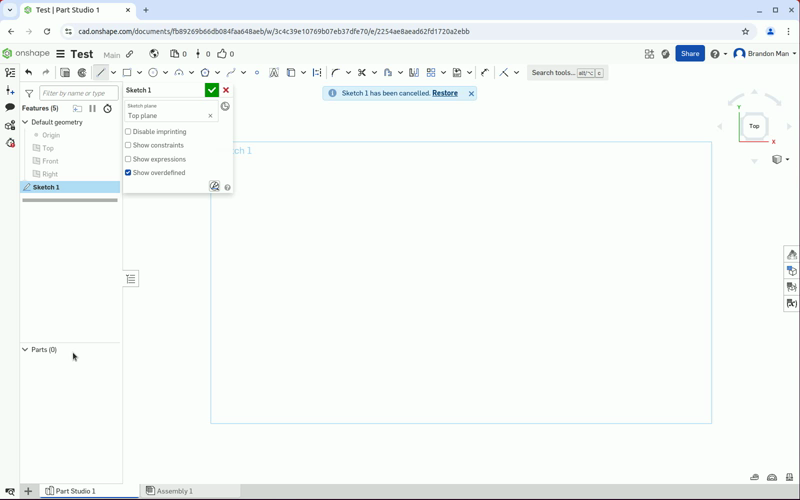
key_down(shift)
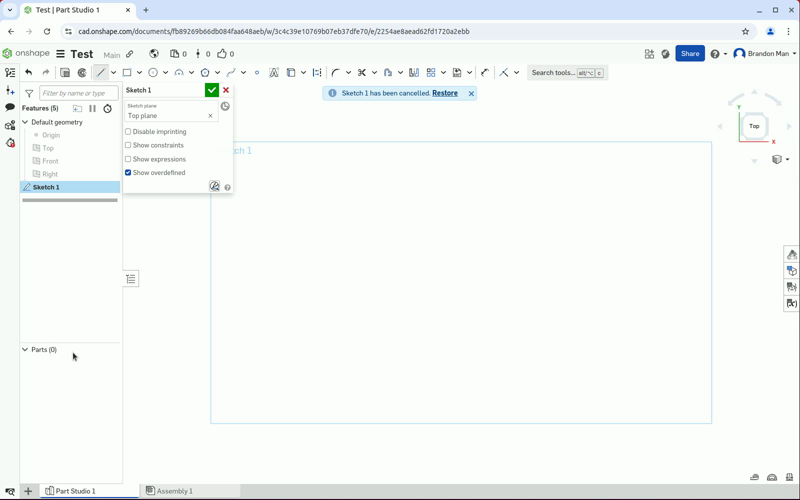
mouse_move(460, 282)
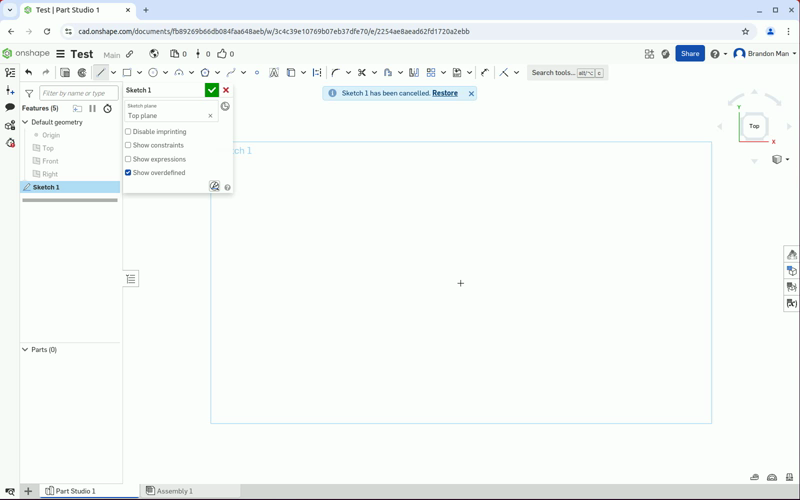
click(460, 282)
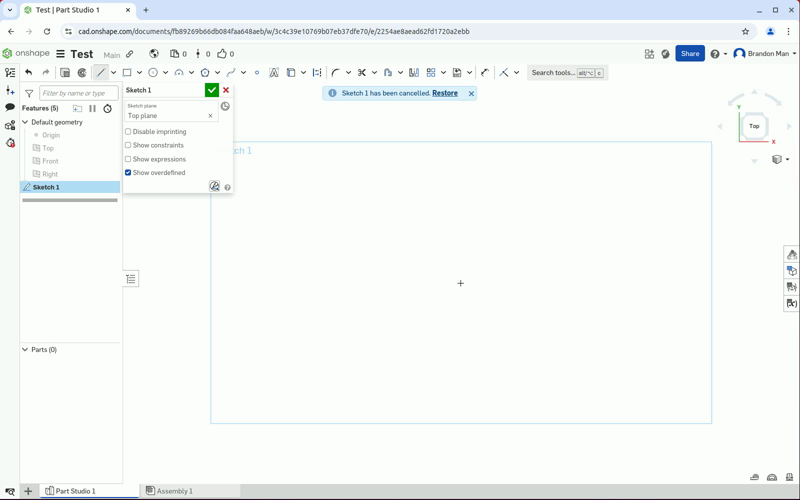
key_up(shift)
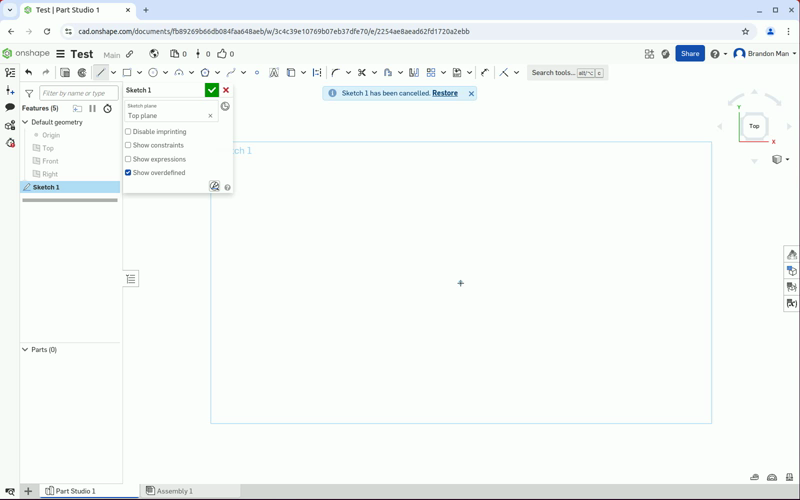
key_down(shift)
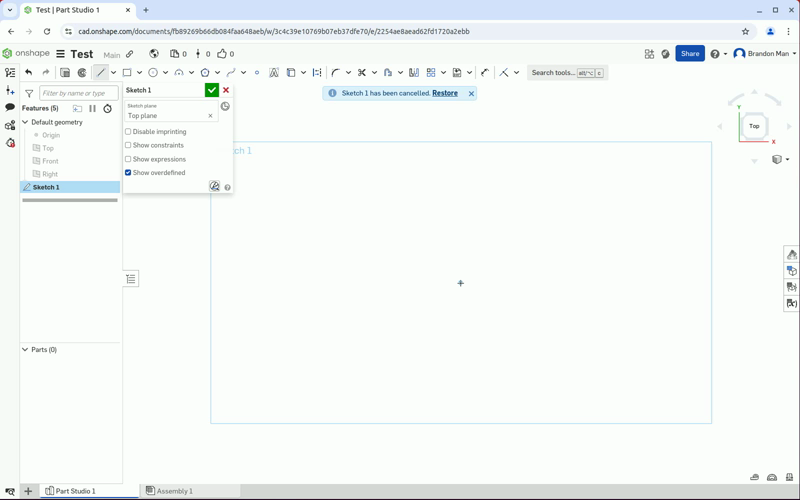
mouse_move(535, 282)
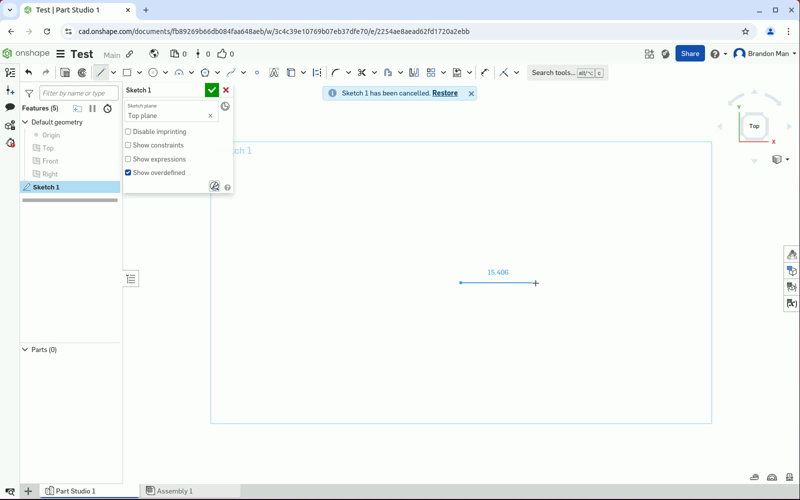
click(535, 282)
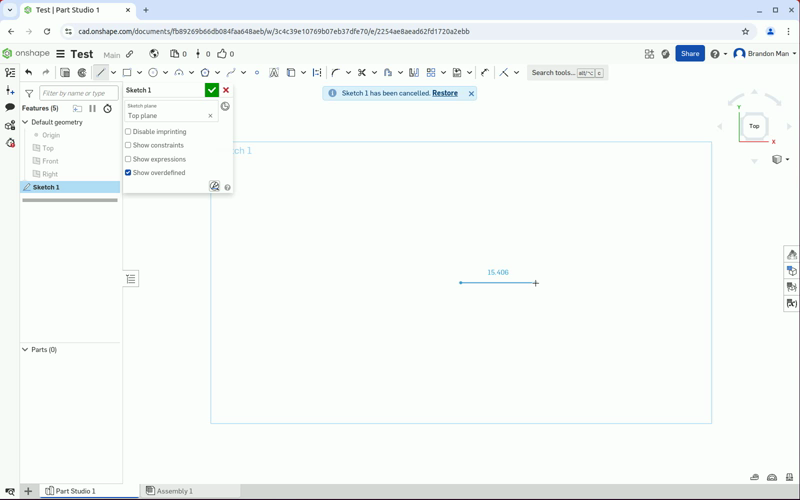
key_up(shift)
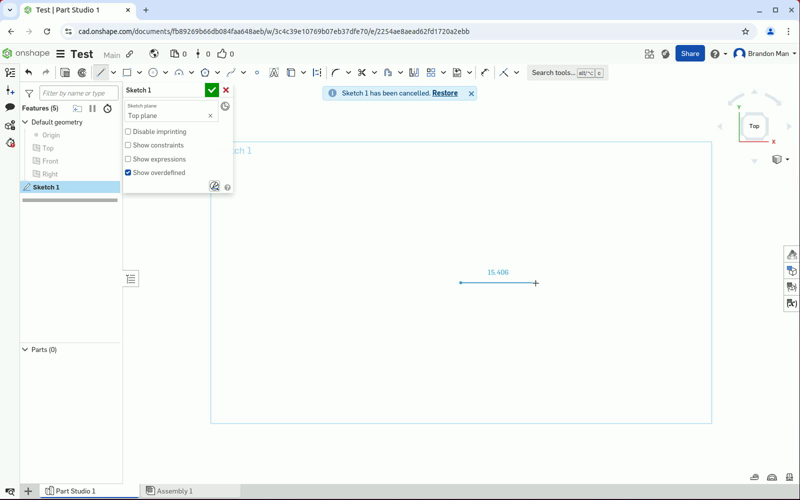
key_down(shift)
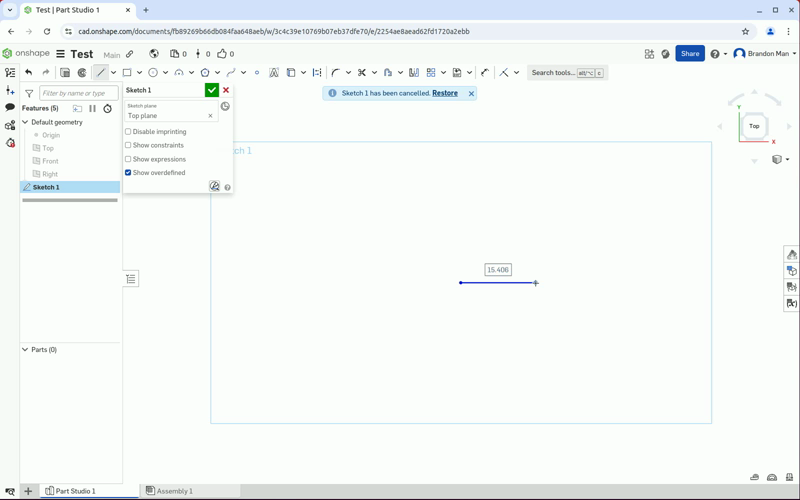
mouse_move(535, 170)
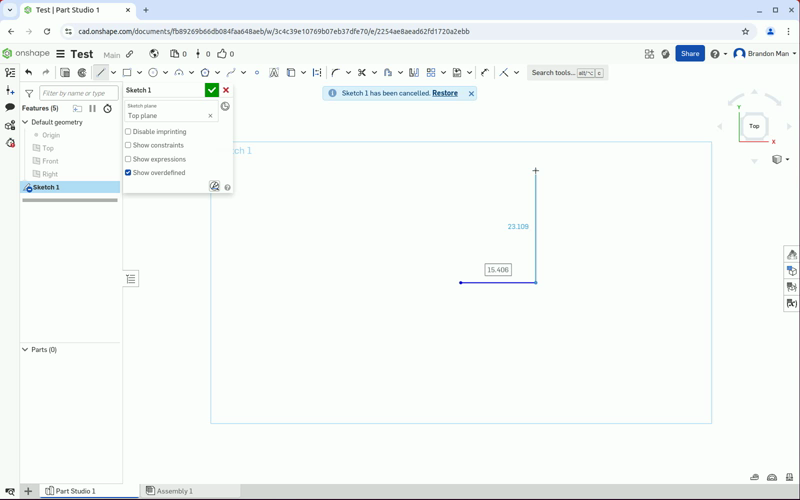
click(535, 170)
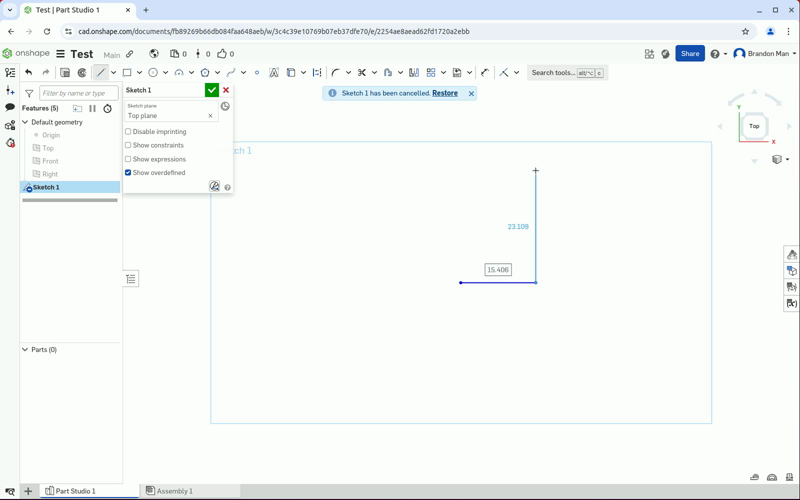
key_up(shift)
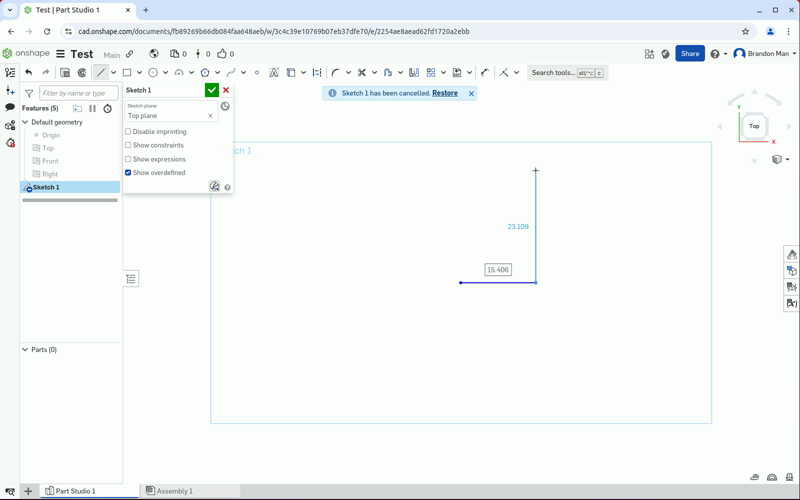
key_down(shift)
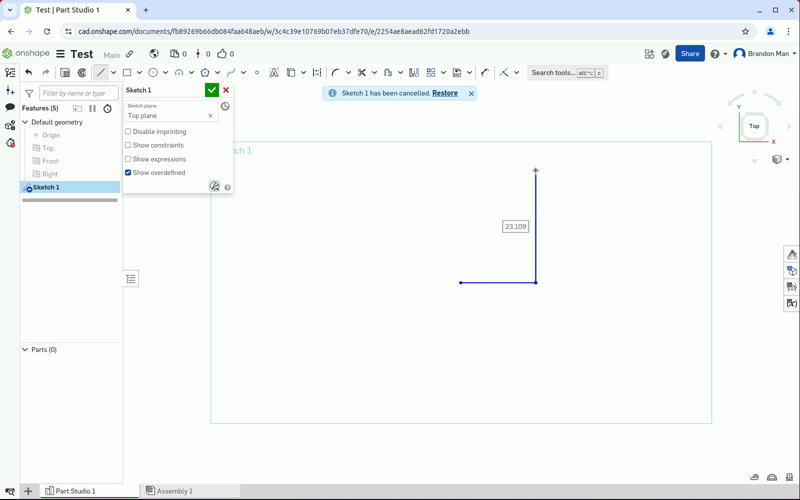
mouse_move(460, 170)
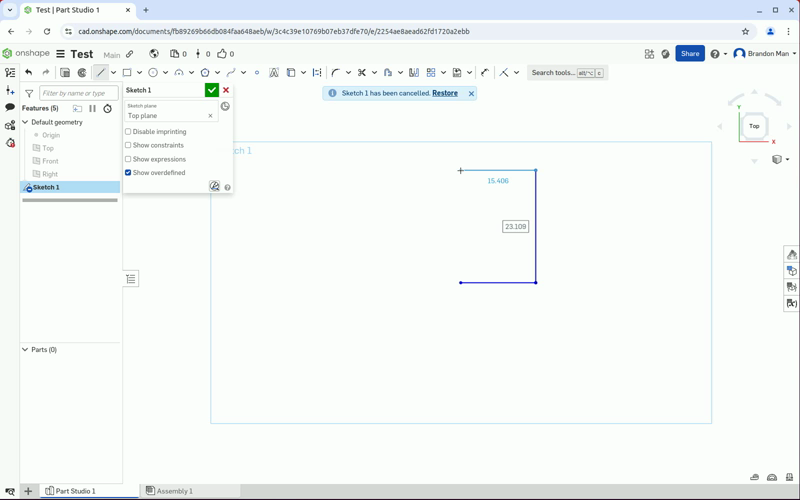
click(460, 170)
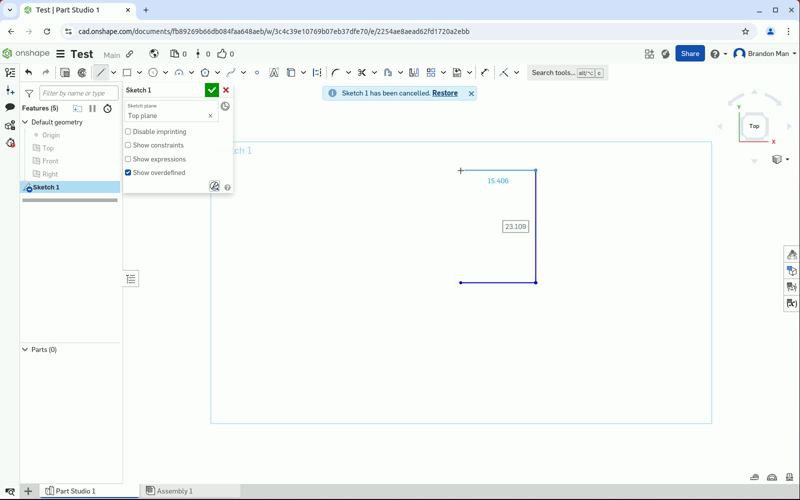
key_up(shift)
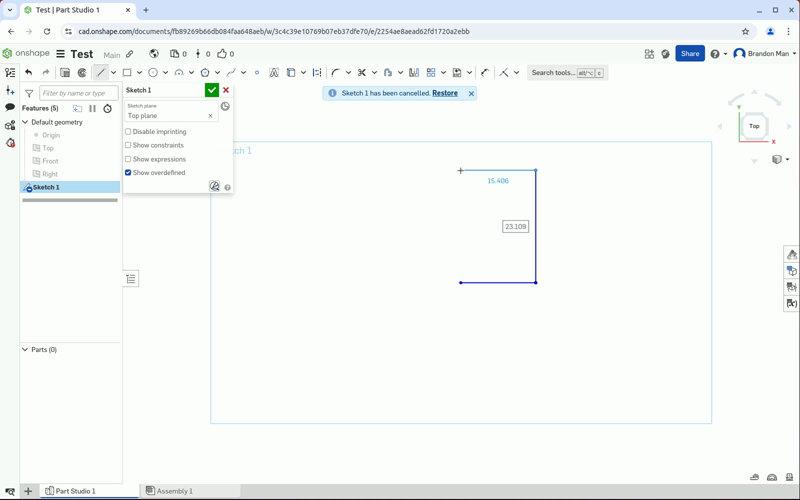
key_down(shift)
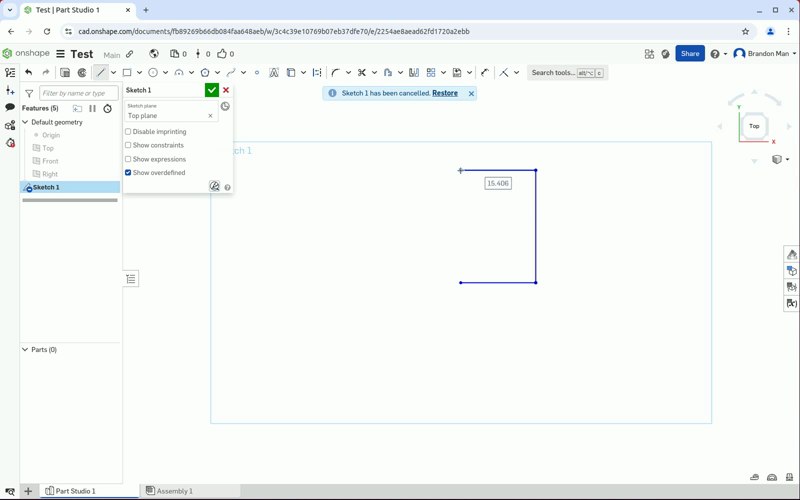
mouse_move(460, 282)
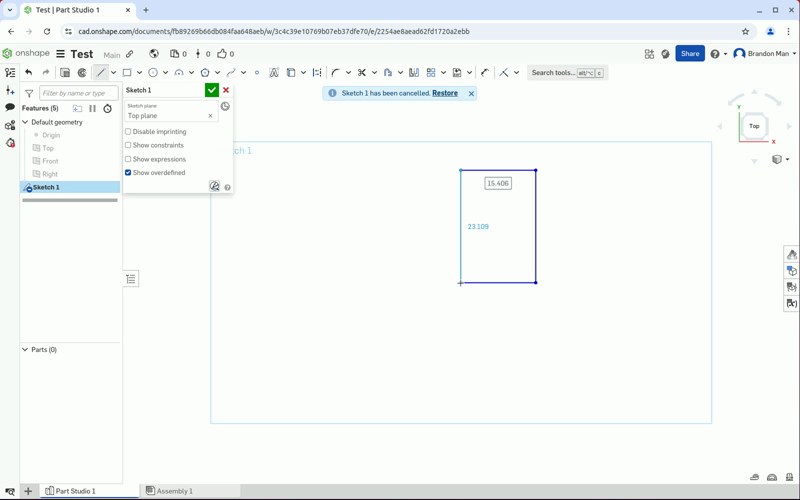
key_up(shift)
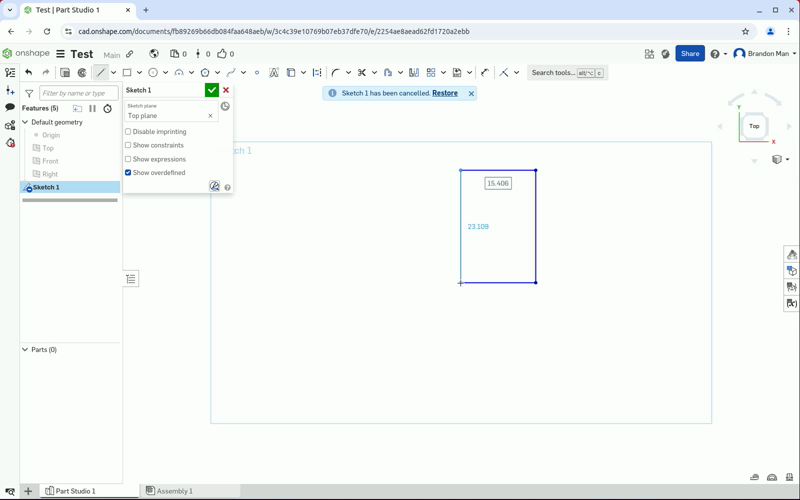
click(460, 282)
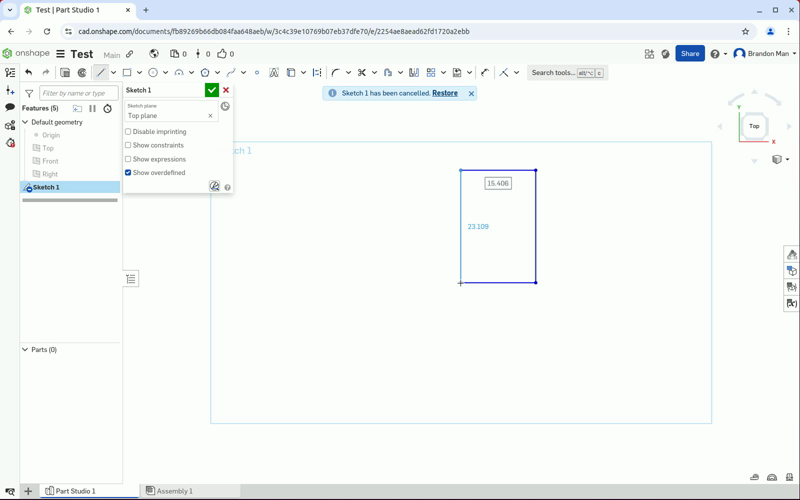
key(esc)
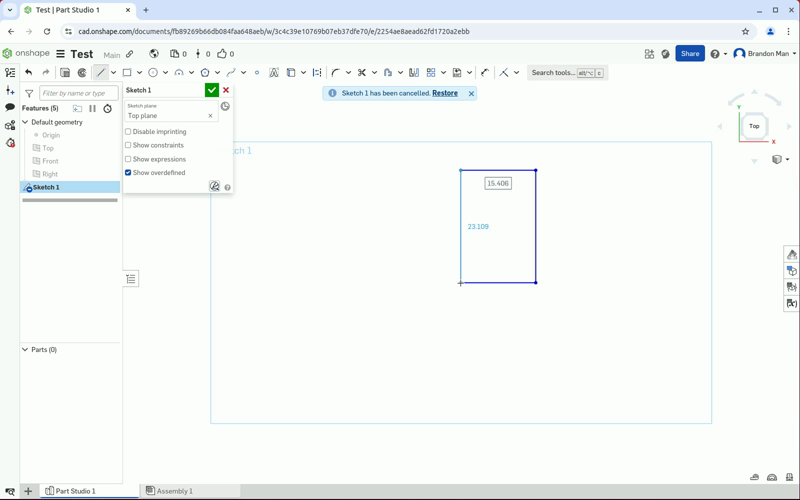
mouse_move(510, 205)
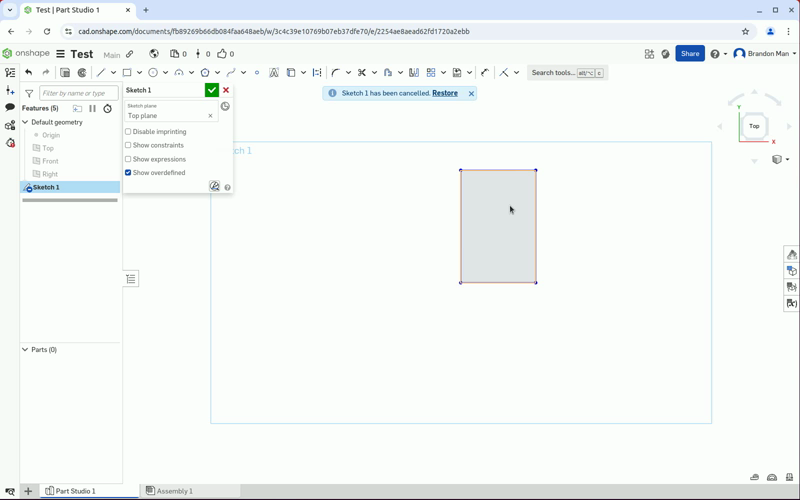
click(510, 205)
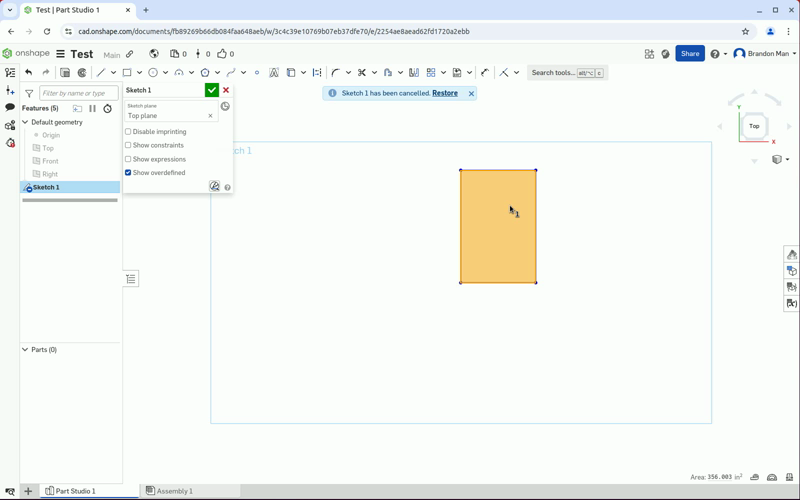
mouse_move(73, 352)
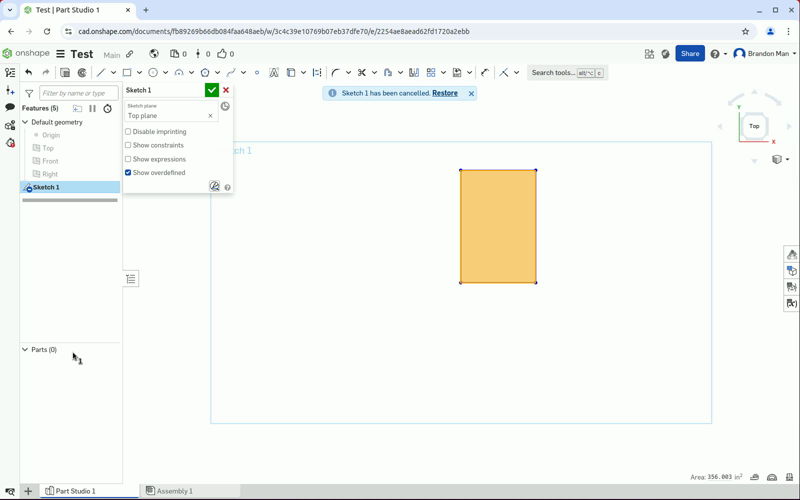
key(shift+y)
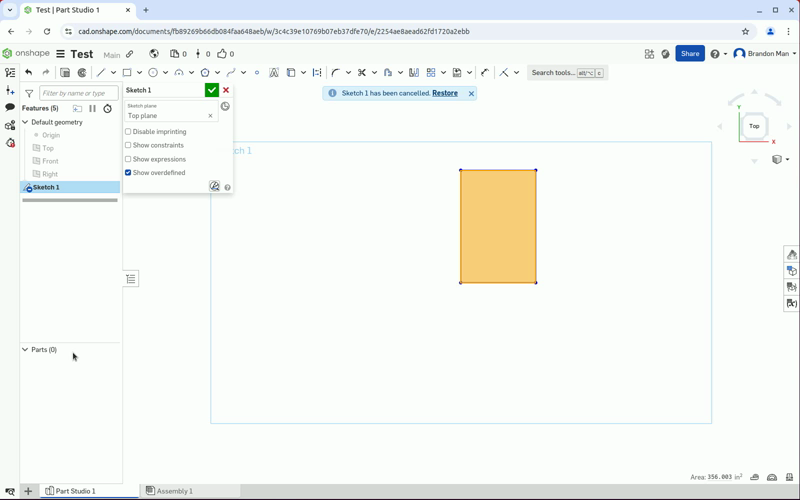
key(shift+e)
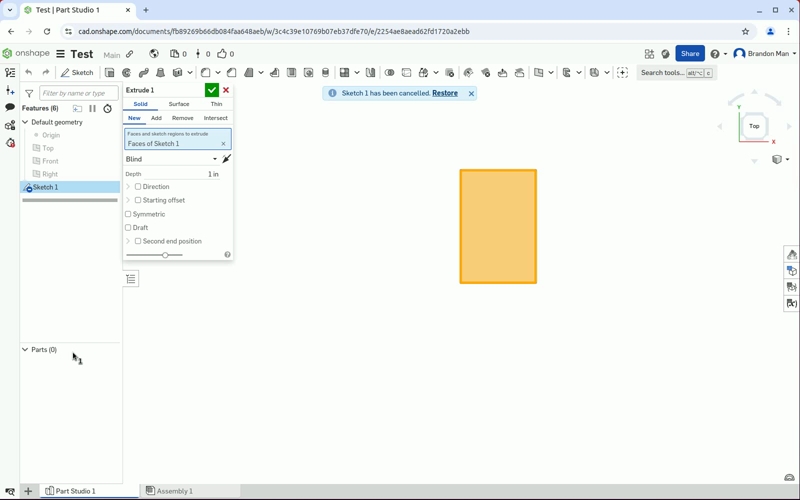
mouse_move(143, 106)
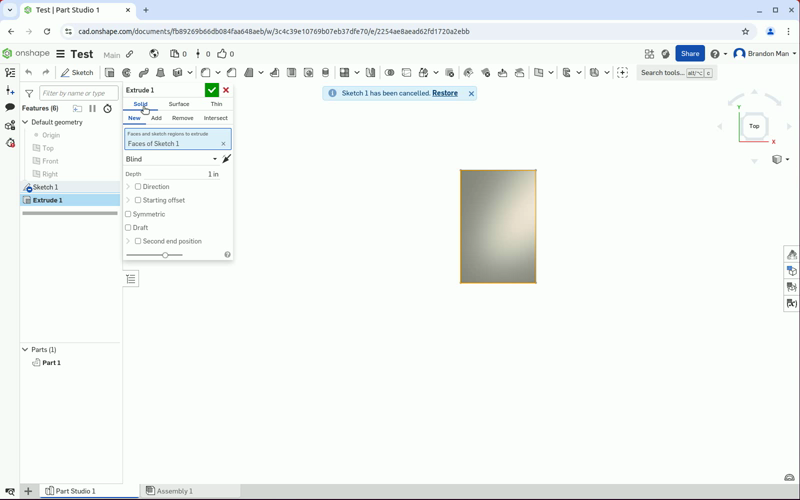
click(143, 106)
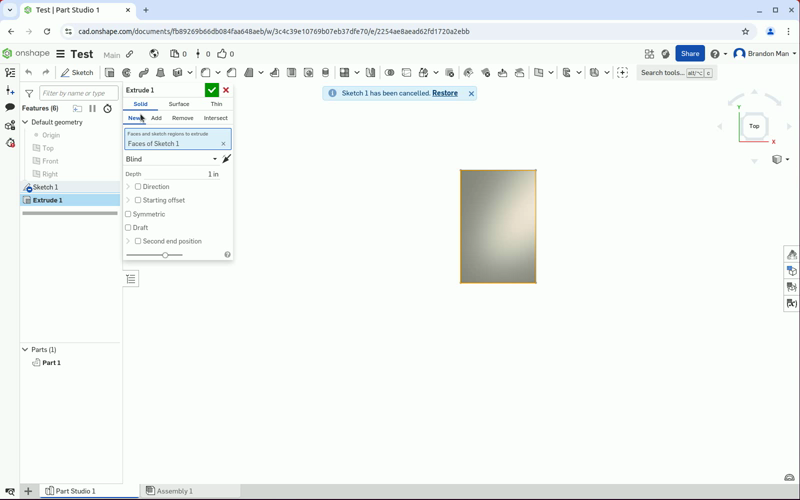
mouse_move(137, 120)
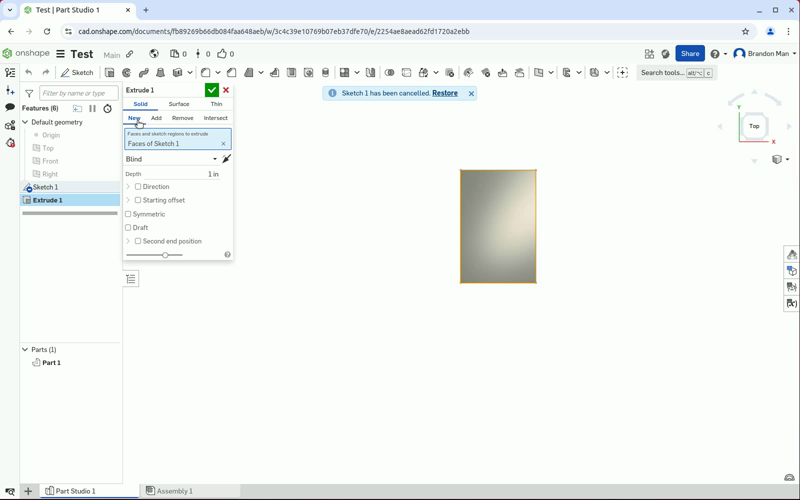
click(137, 120)
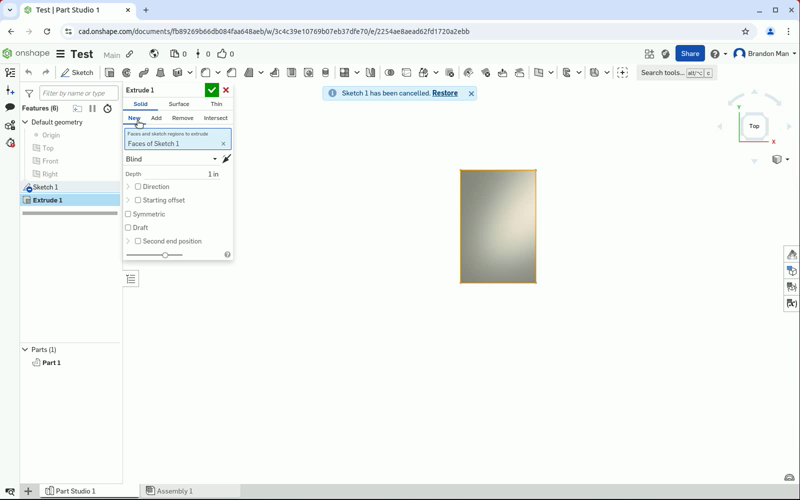
key(tab, 4)
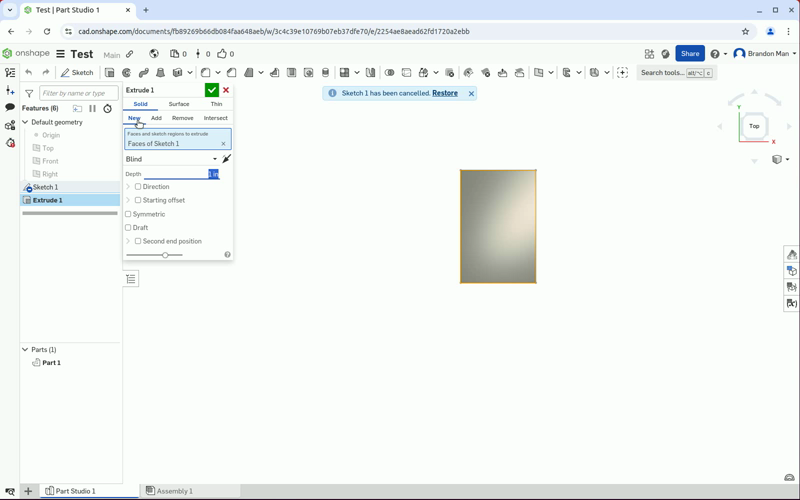
text(9.147)
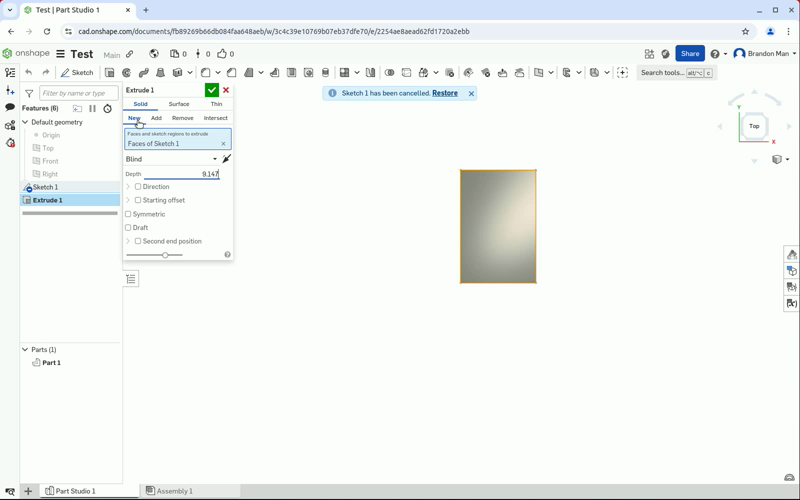
key(enter)
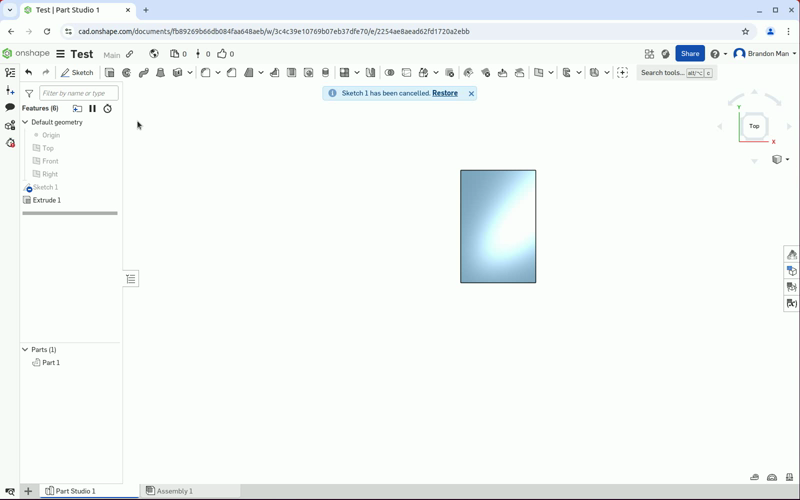
key(shift+h)
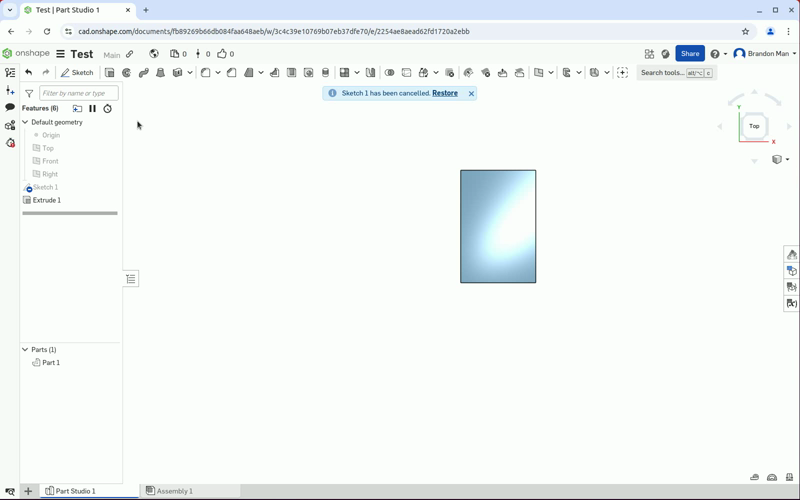
key(shift+h)
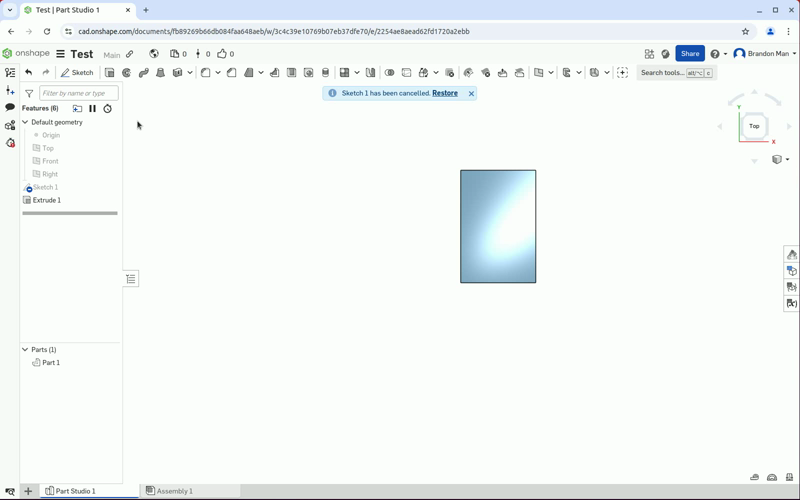
mouse_move(73, 189)
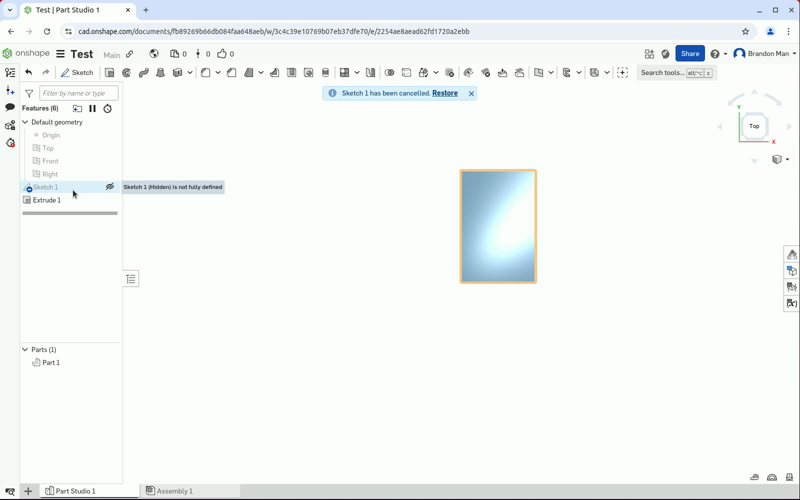
click(73, 189)
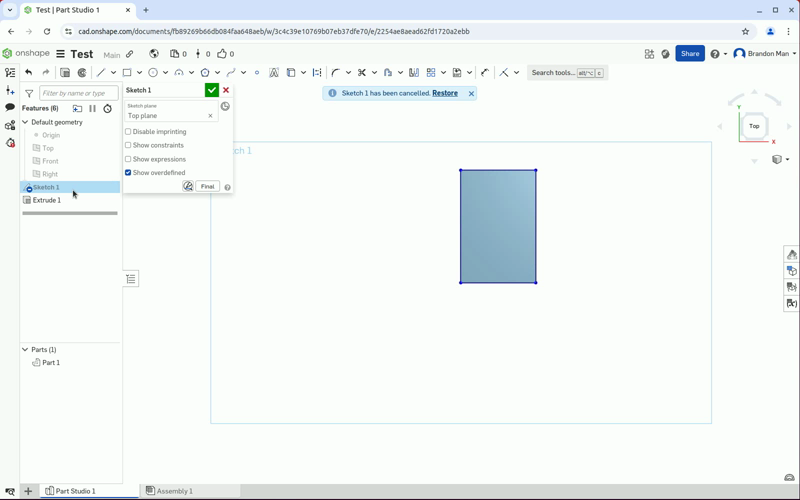
mouse_move(229, 92)
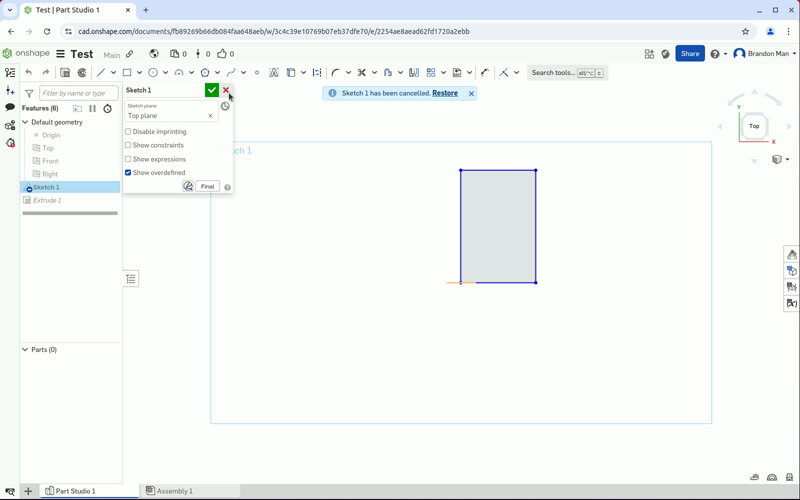
click(229, 92)
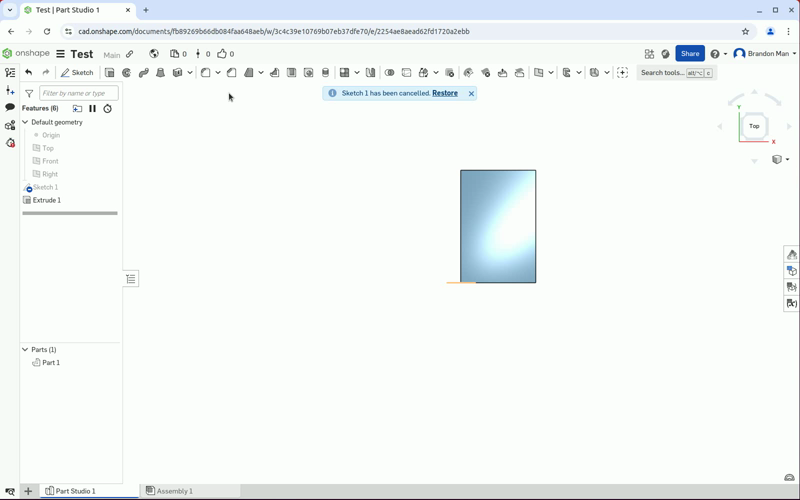
mouse_move(541, 75)
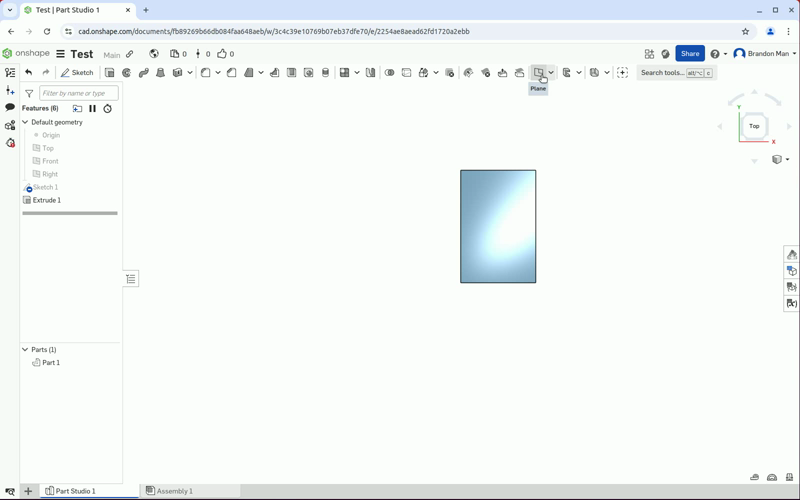
click(541, 75)
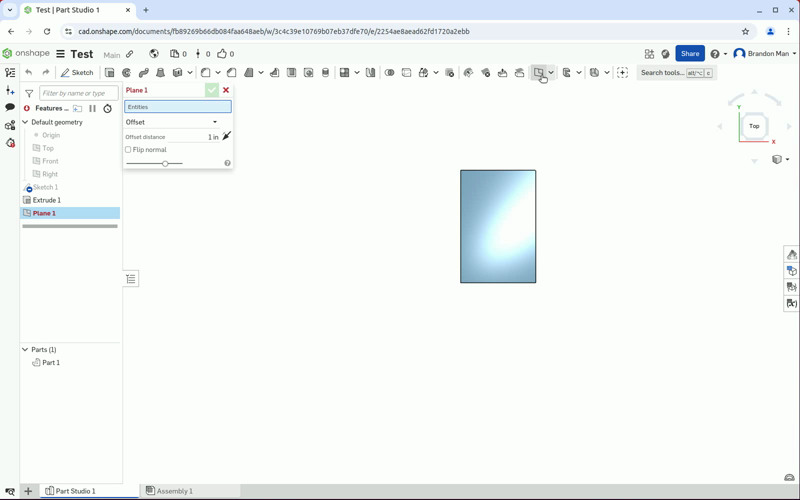
mouse_move(73, 150)
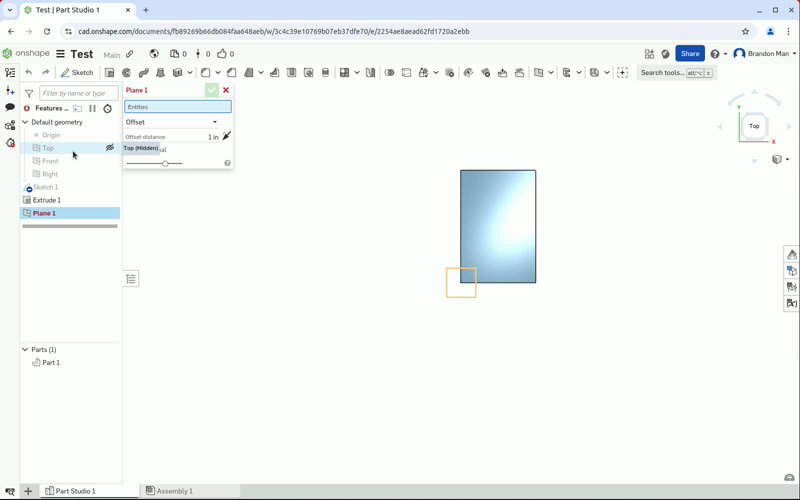
click(73, 150)
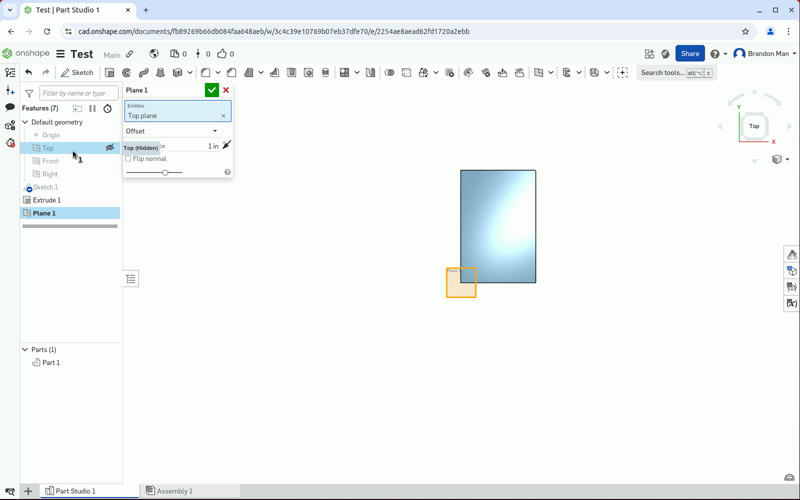
key(tab, 2)
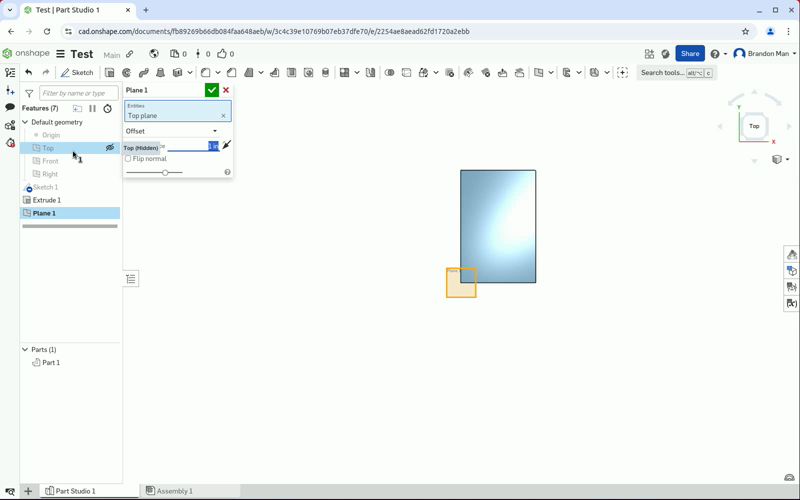
text(9.151)
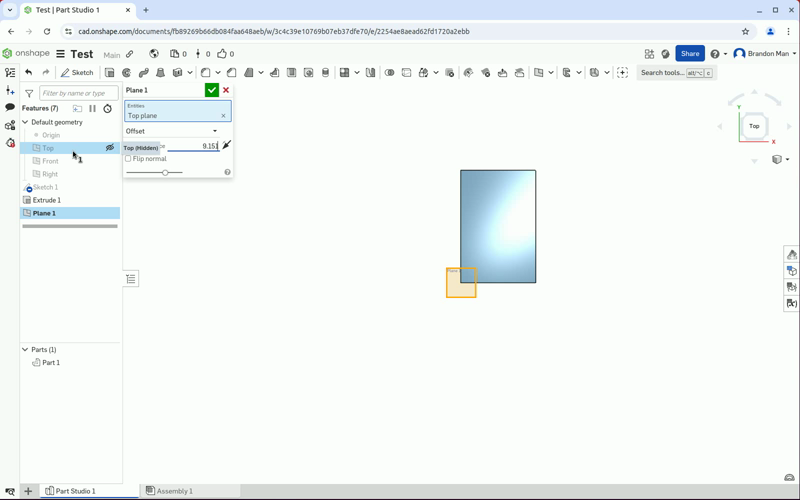
key(enter, 2)
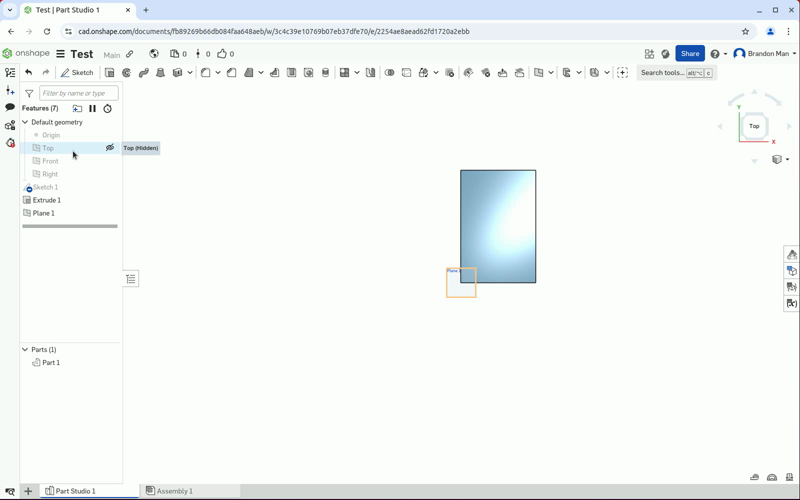
key(shift+s)
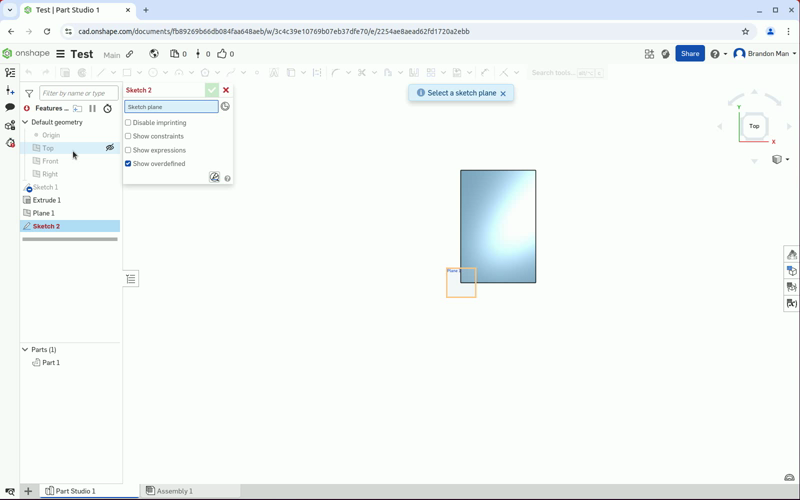
mouse_move(73, 215)
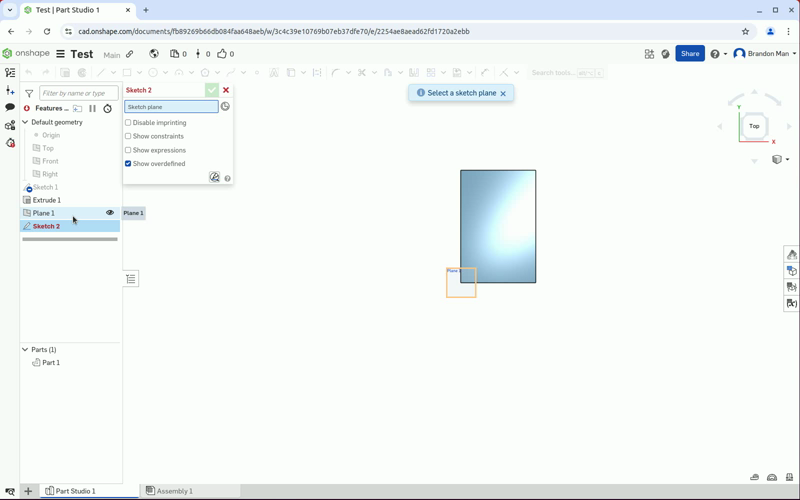
click(73, 215)
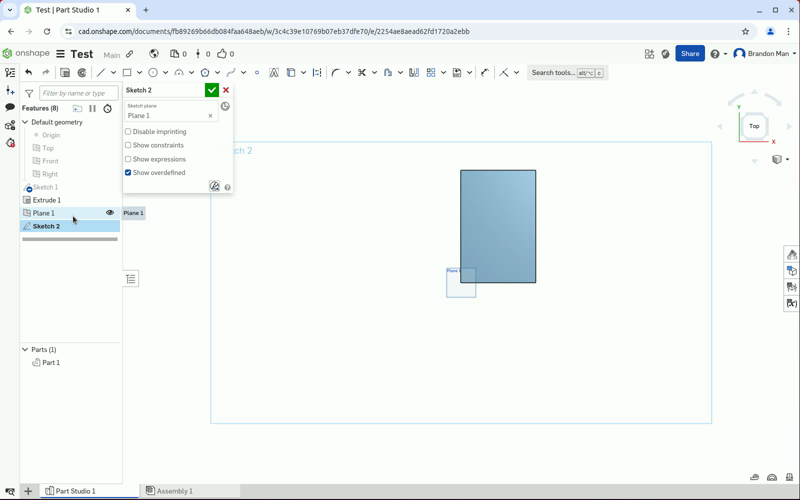
mouse_move(73, 352)
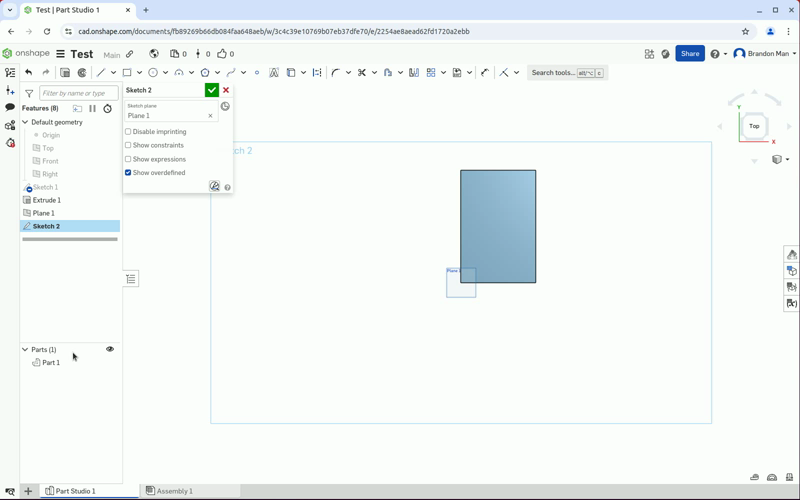
key(y)
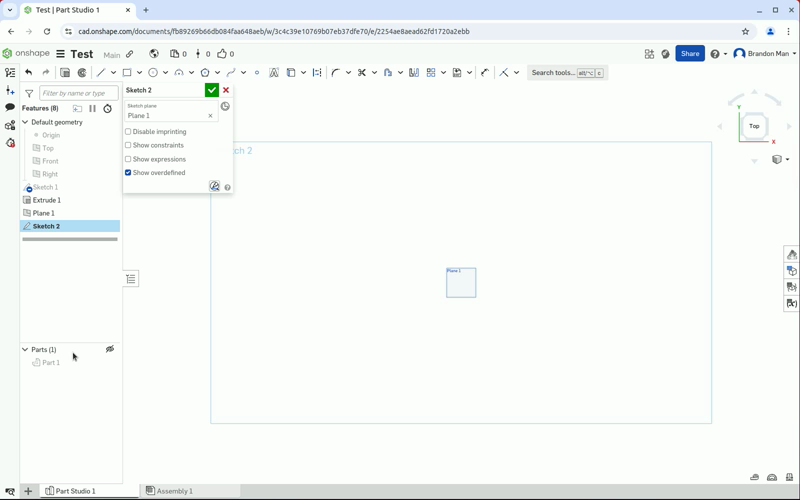
key(l)
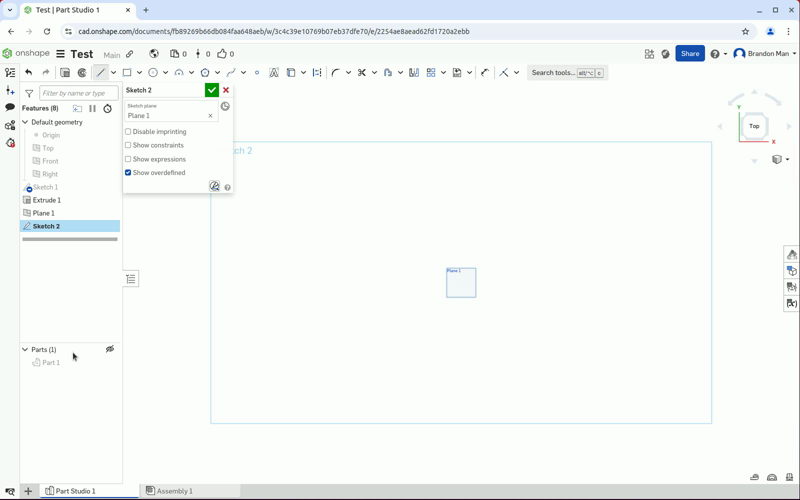
key_down(shift)
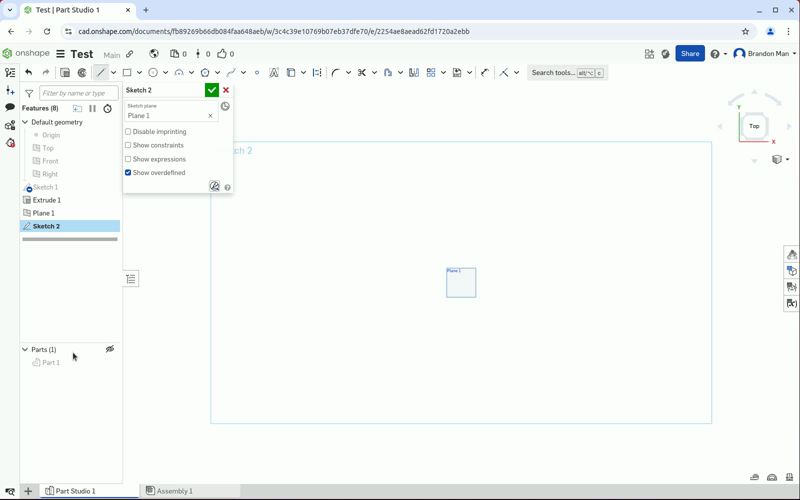
mouse_move(460, 282)
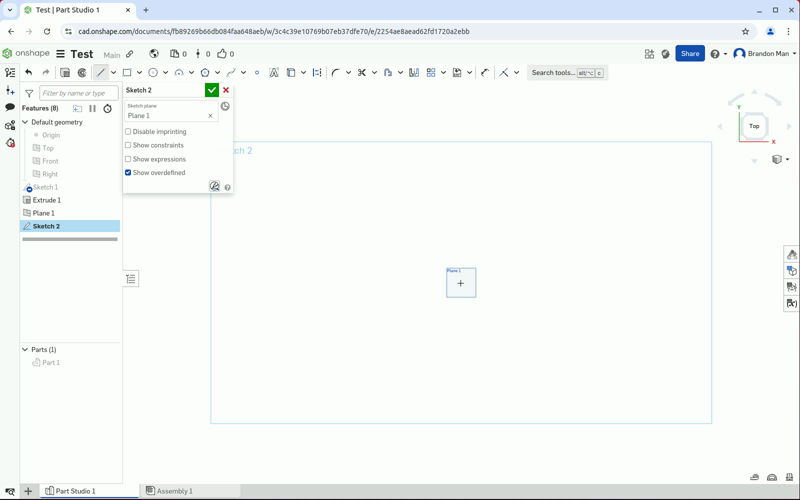
click(460, 282)
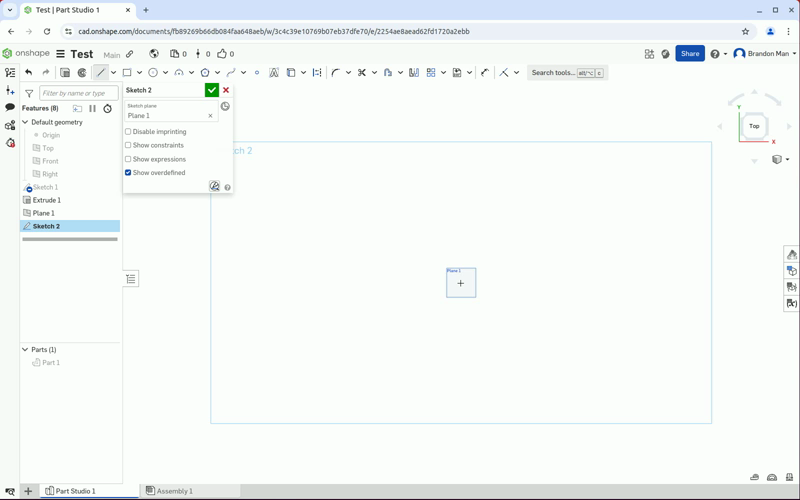
key_up(shift)
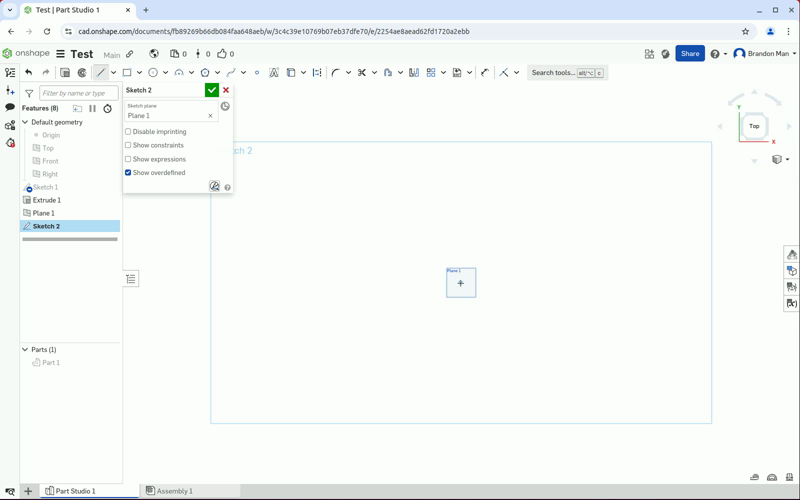
key_down(shift)
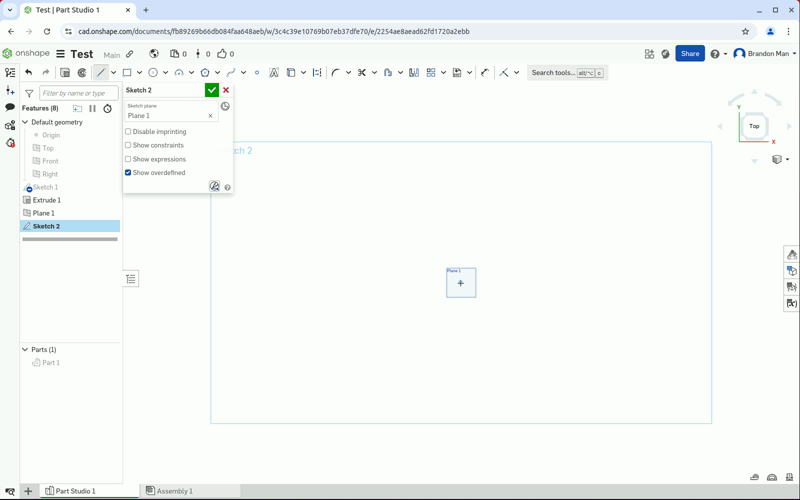
mouse_move(490, 282)
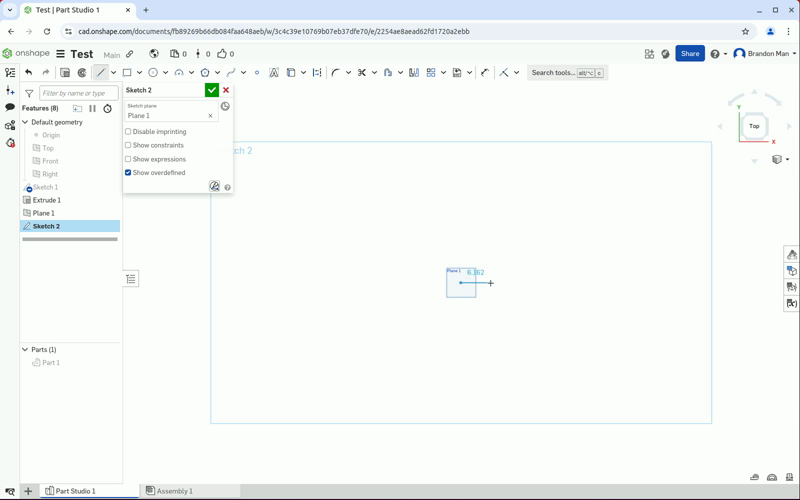
mouse_move(483, 282)
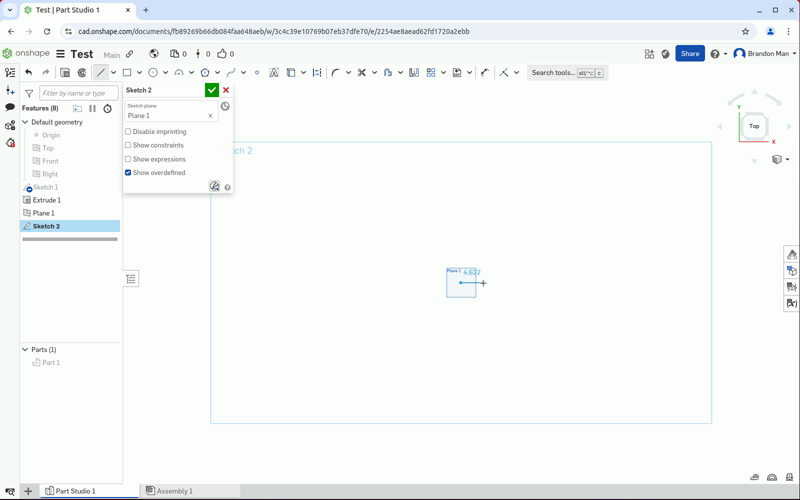
click(483, 282)
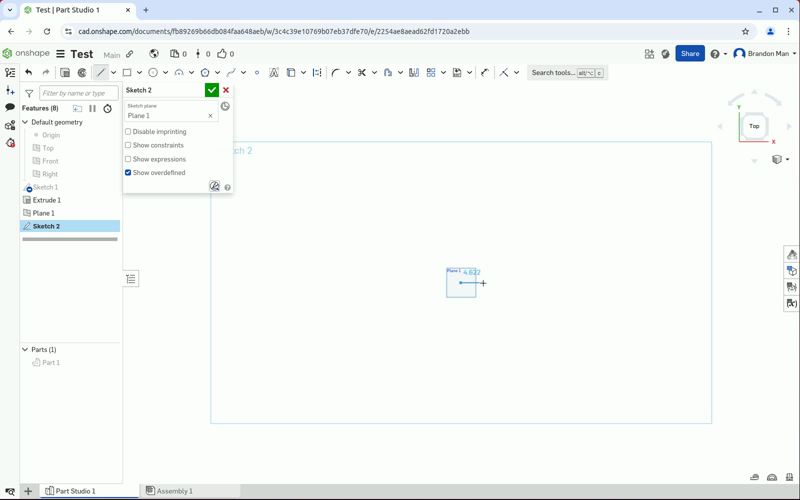
key_up(shift)
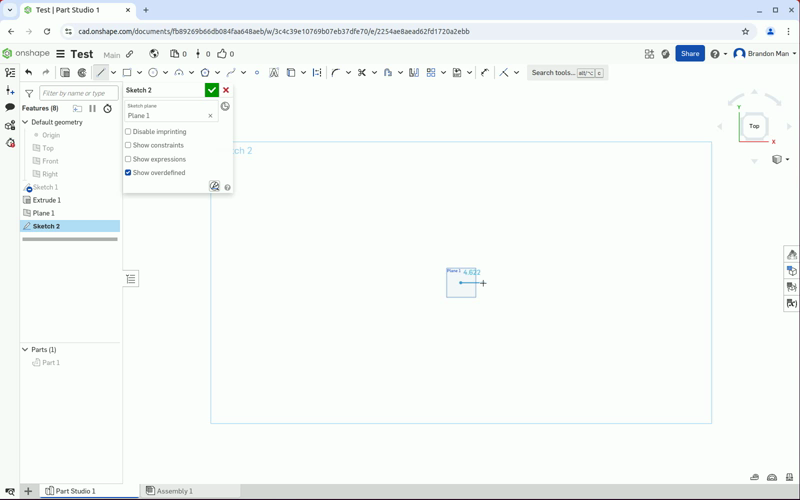
key_down(shift)
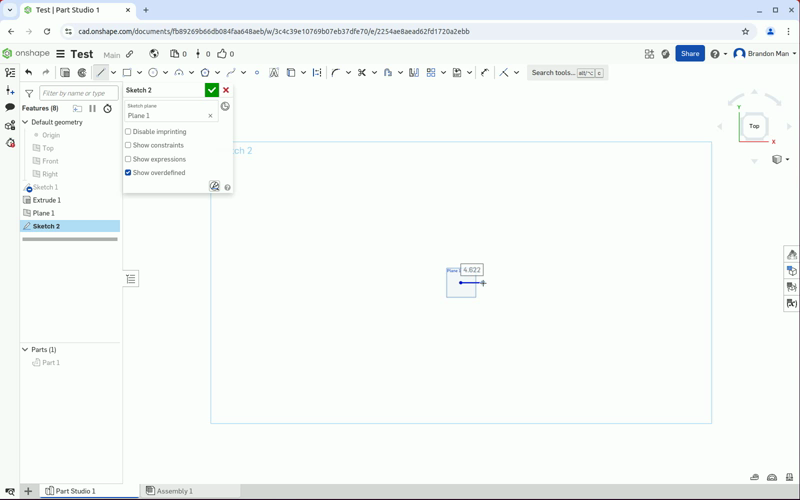
mouse_move(483, 170)
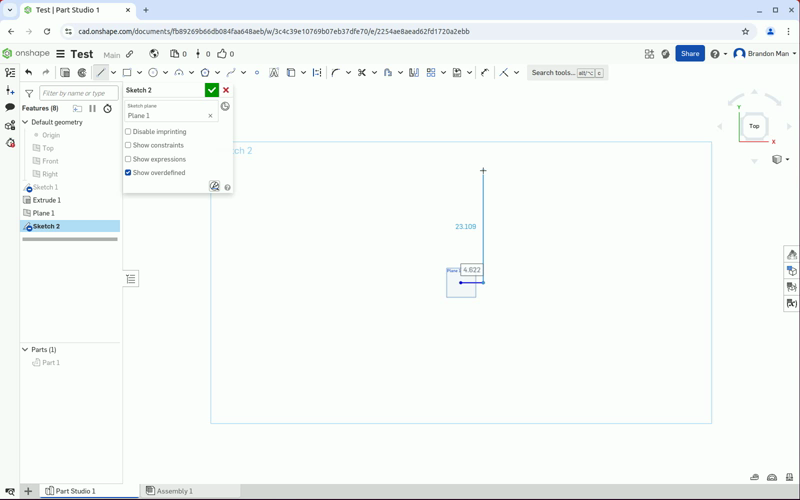
click(483, 170)
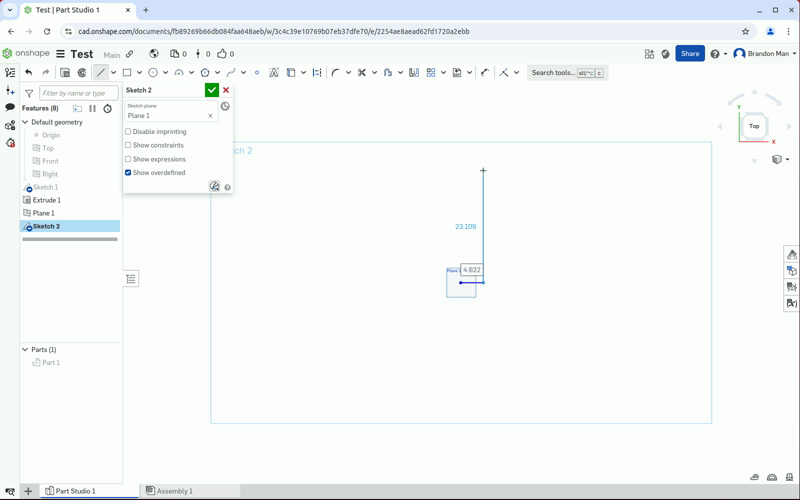
key_up(shift)
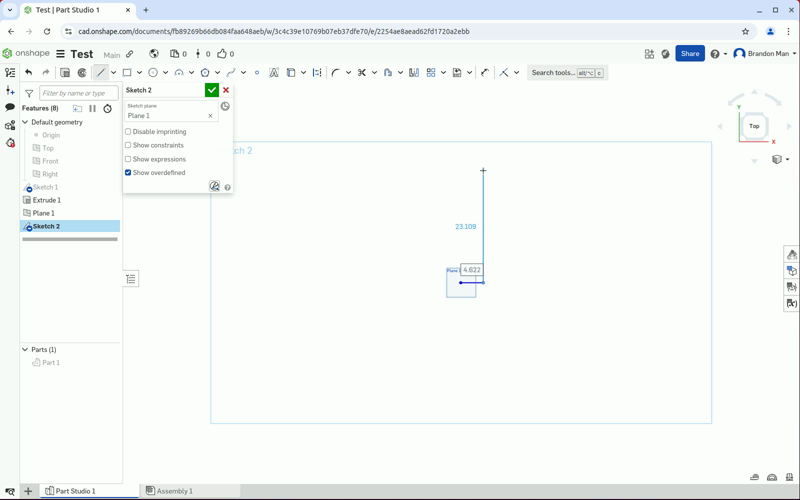
key_down(shift)
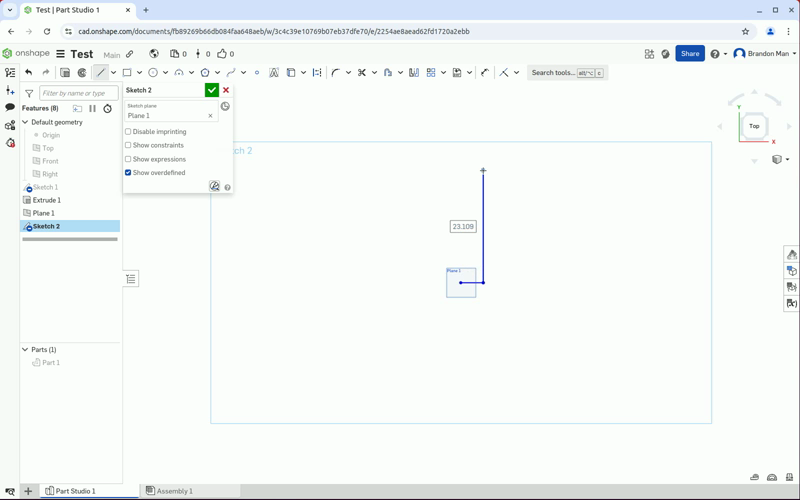
mouse_move(513, 170)
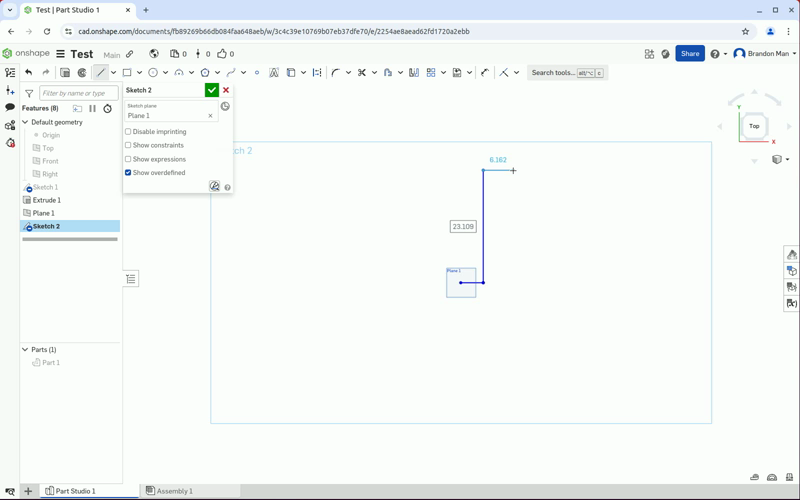
mouse_move(460, 170)
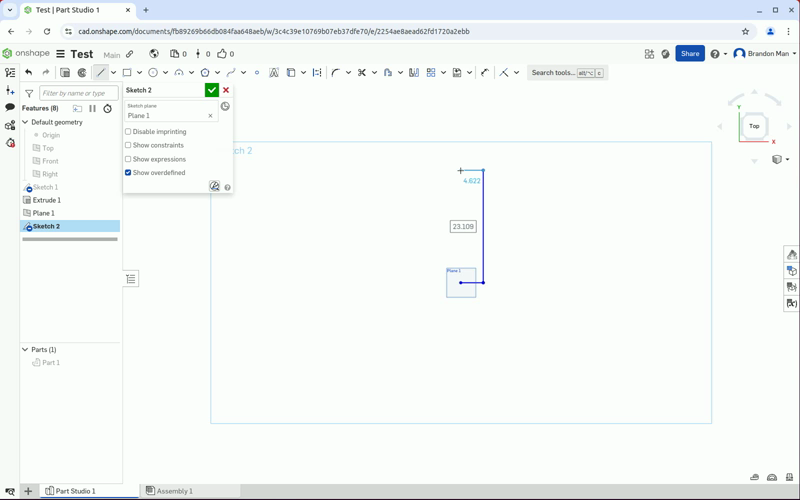
click(460, 170)
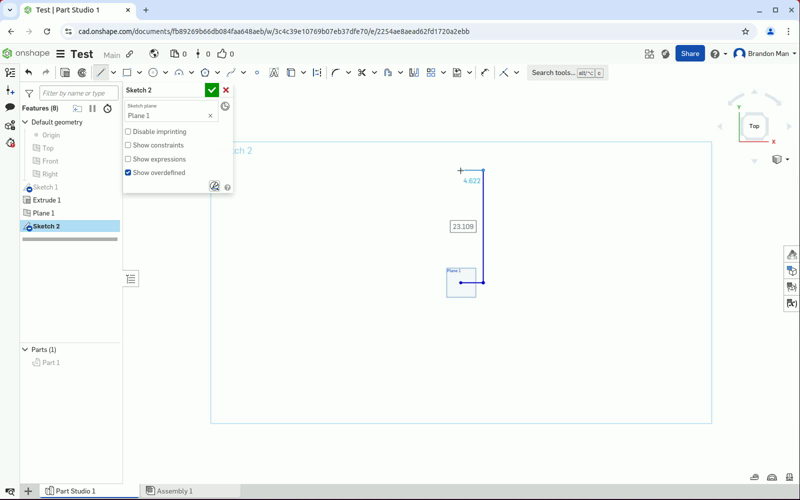
key_up(shift)
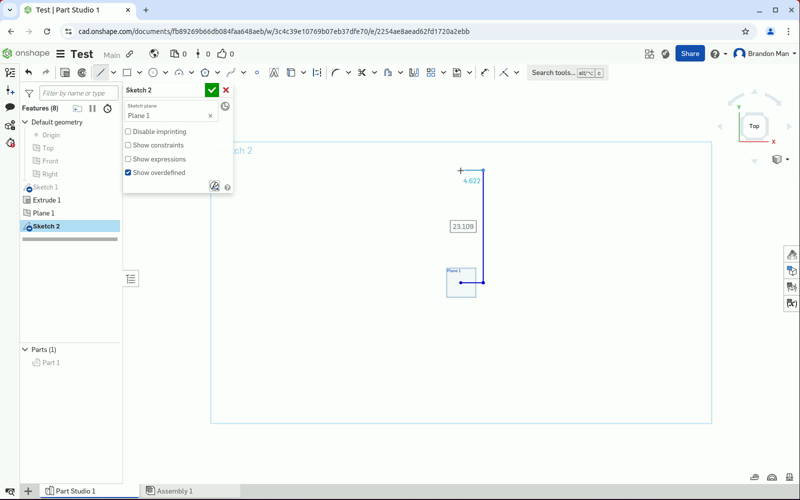
key_down(shift)
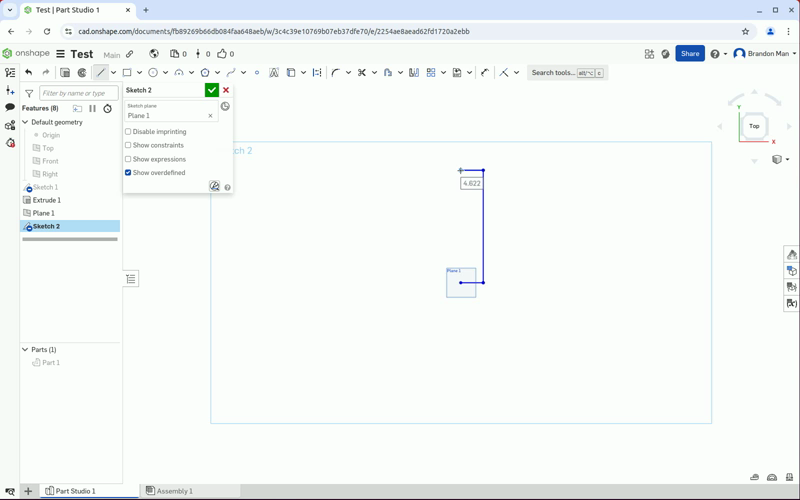
mouse_move(460, 282)
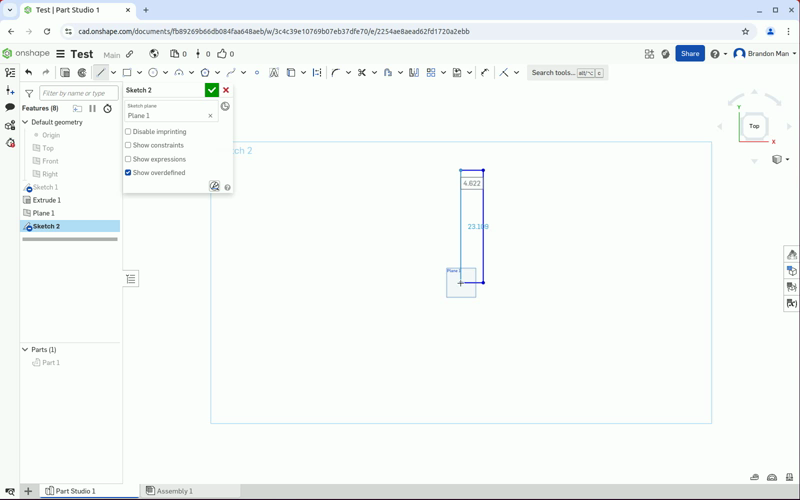
key_up(shift)
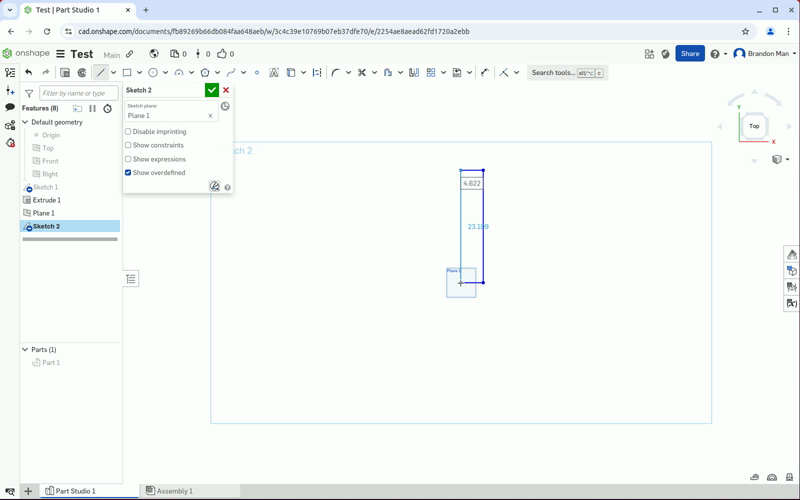
click(460, 282)
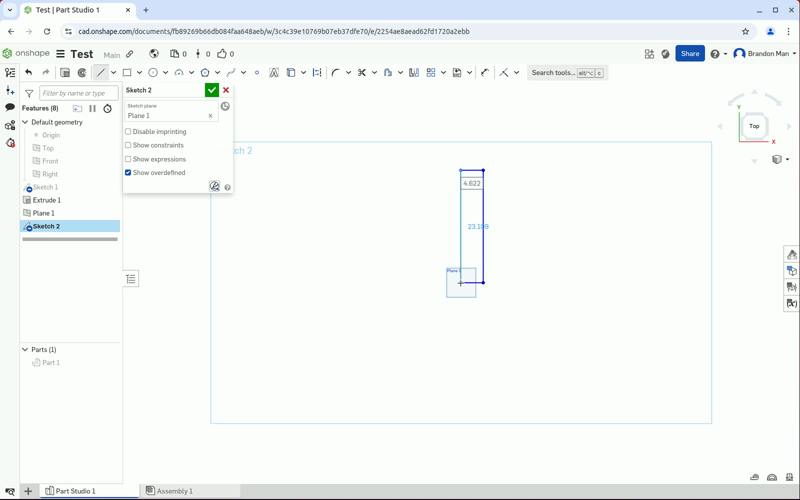
key(esc)
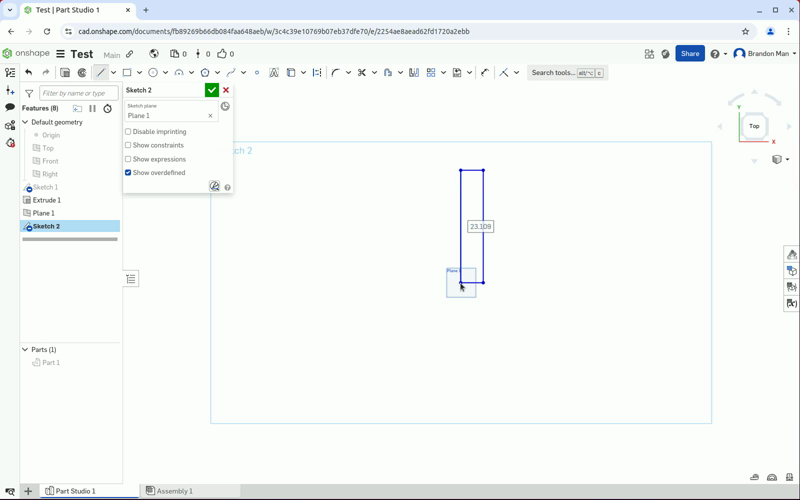
mouse_move(480, 238)
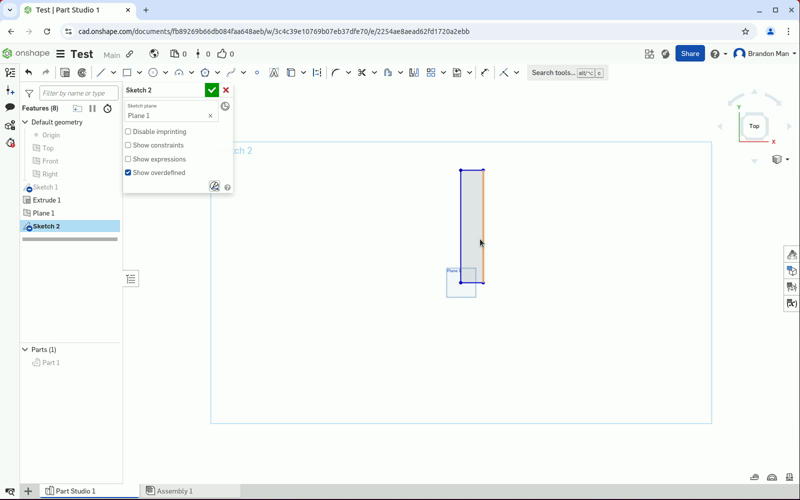
click(480, 238)
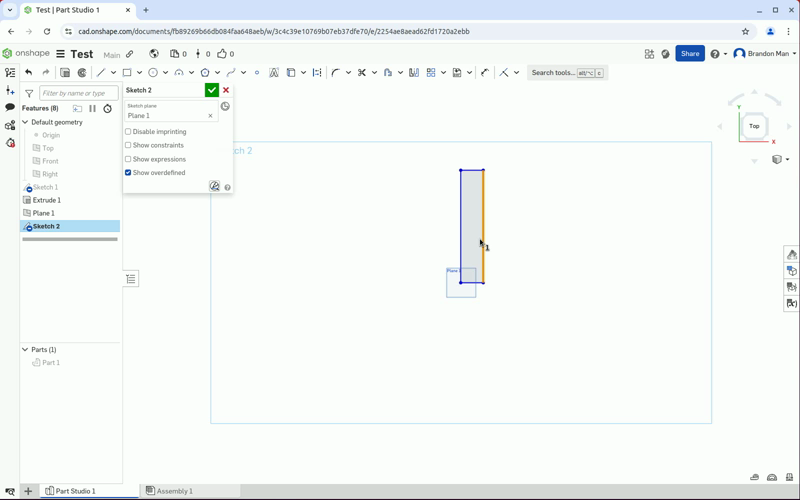
mouse_move(73, 352)
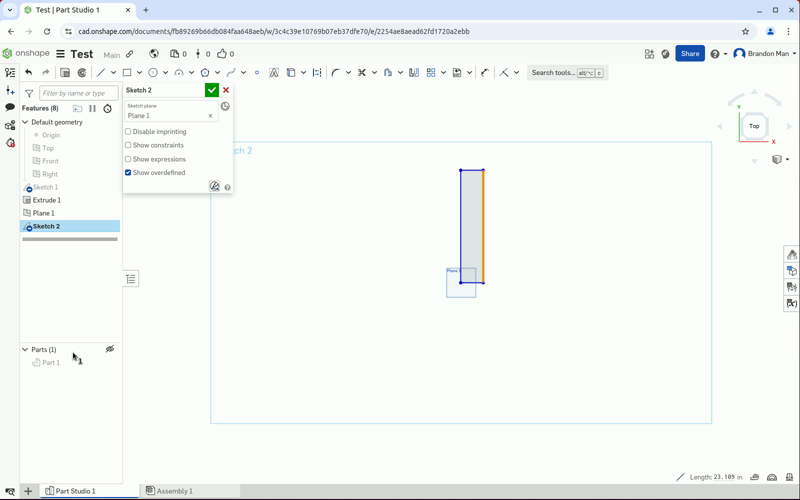
key(shift+y)
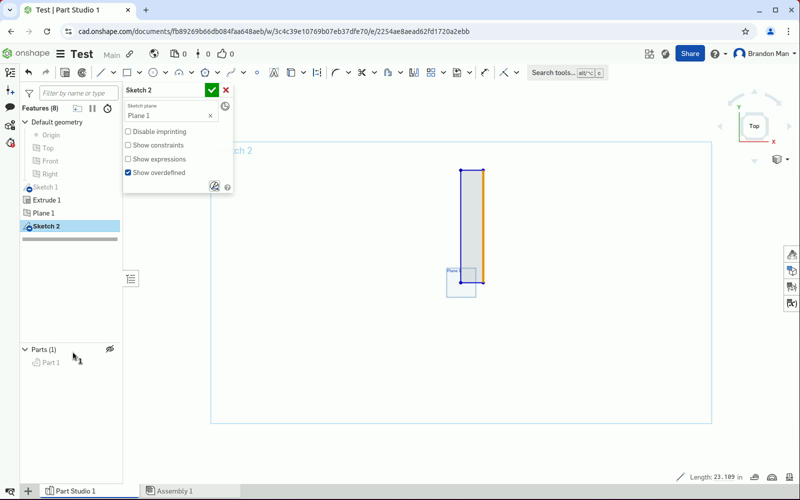
key(shift+e)
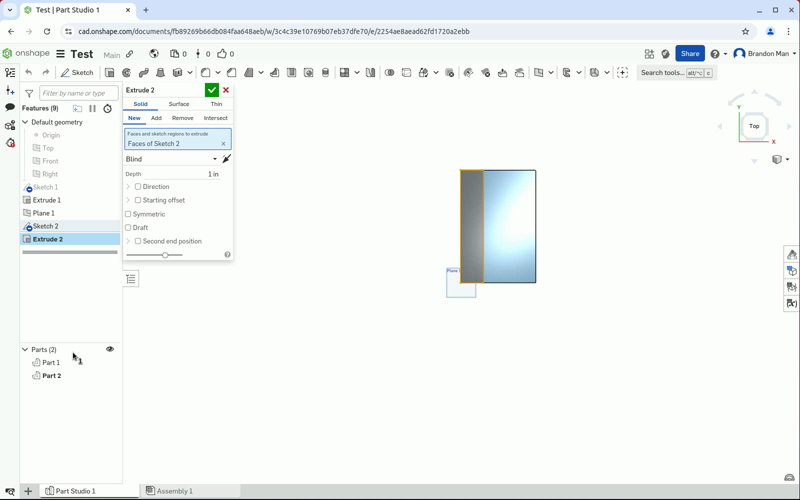
mouse_move(143, 106)
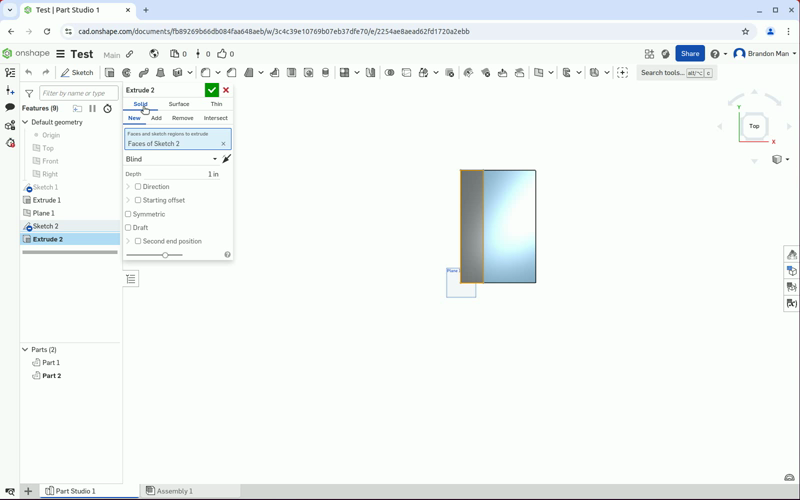
click(143, 106)
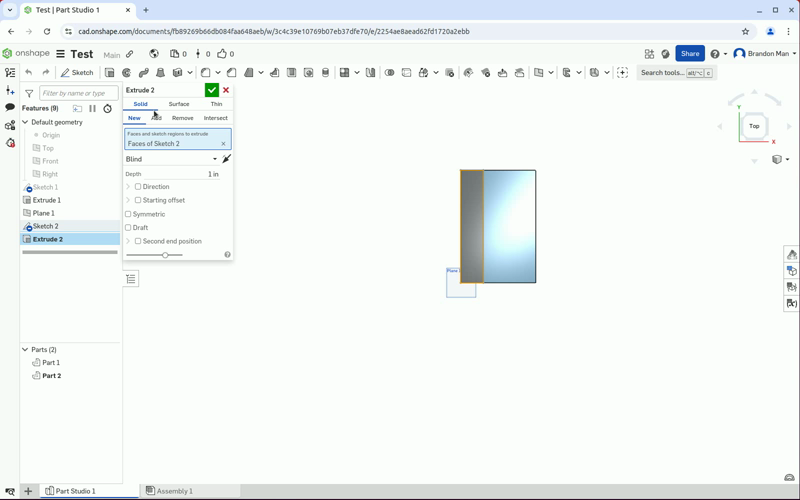
mouse_move(186, 120)
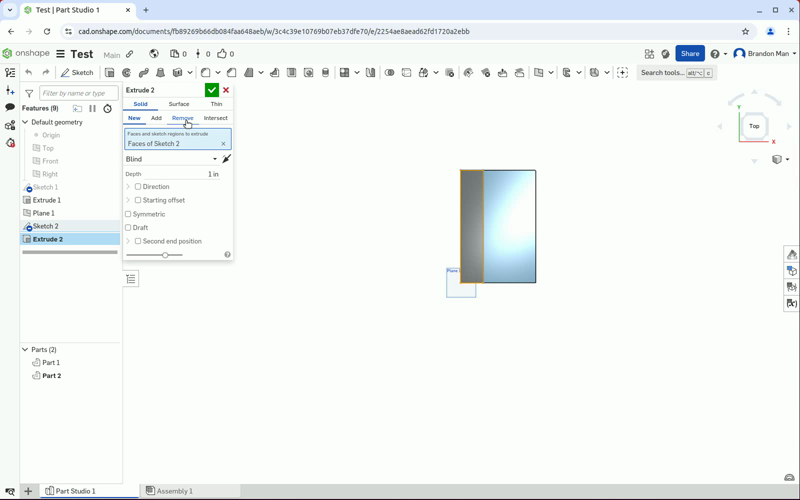
click(186, 120)
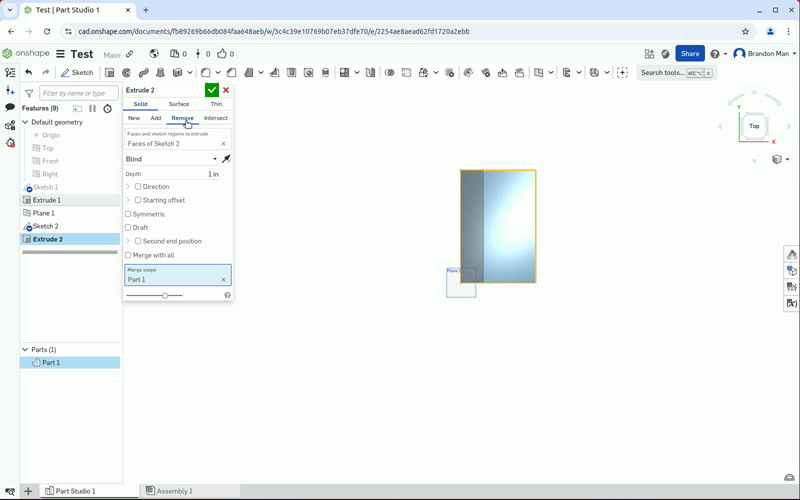
key(tab, 4)
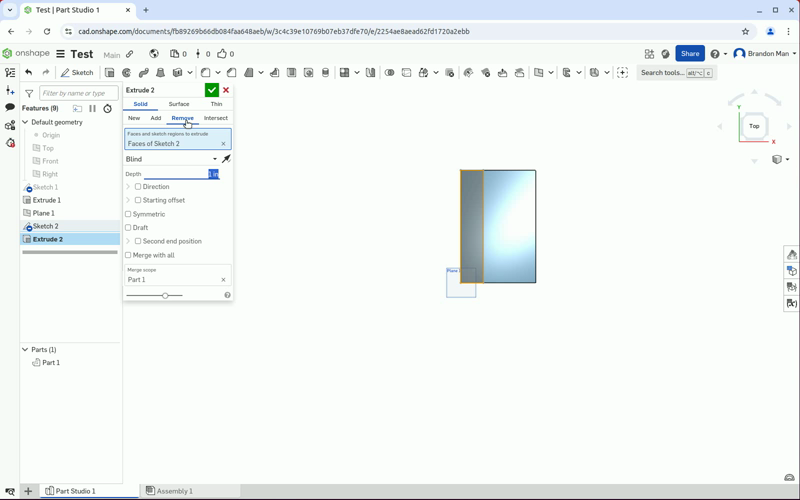
text(4.574)
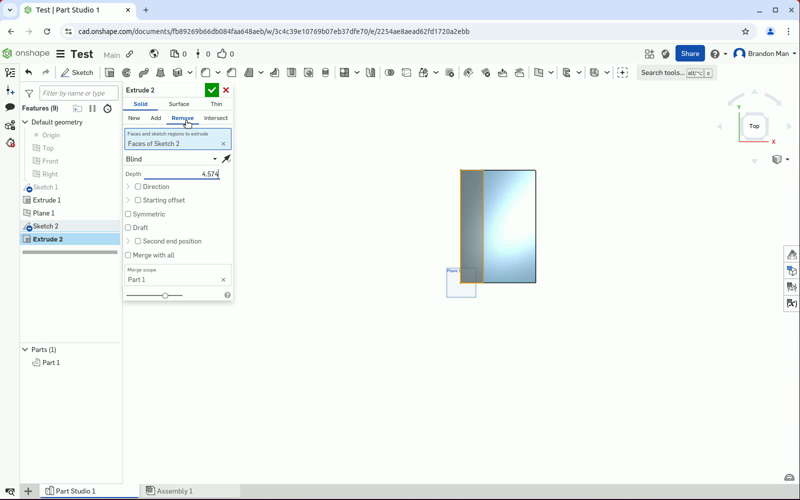
key(tab, 6)
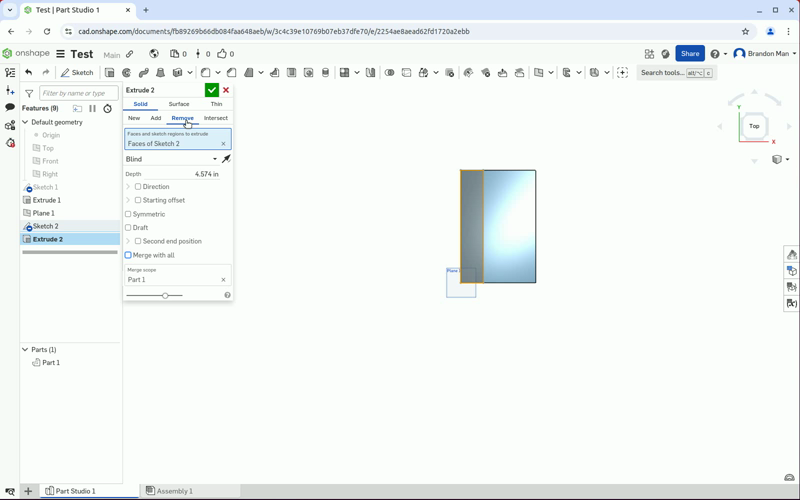
key(space)
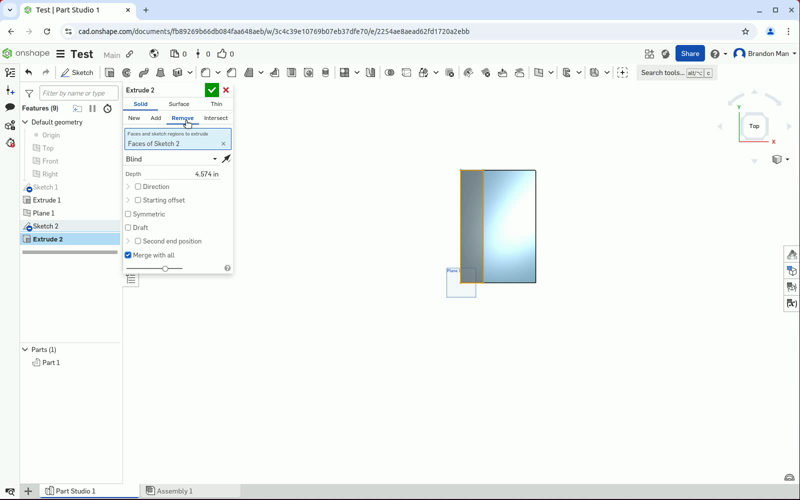
key(enter)
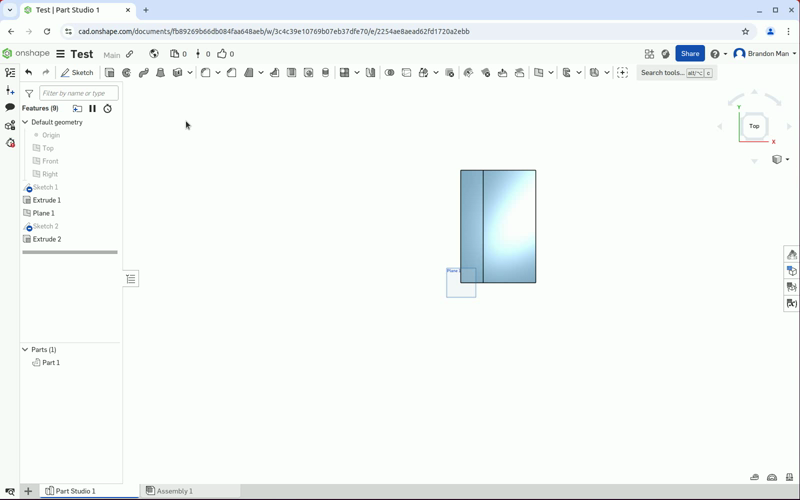
key(shift+h)
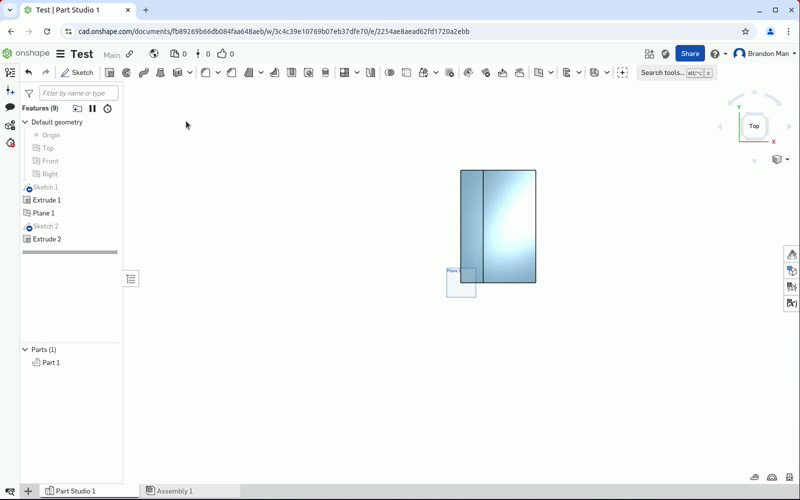
key(shift+h)
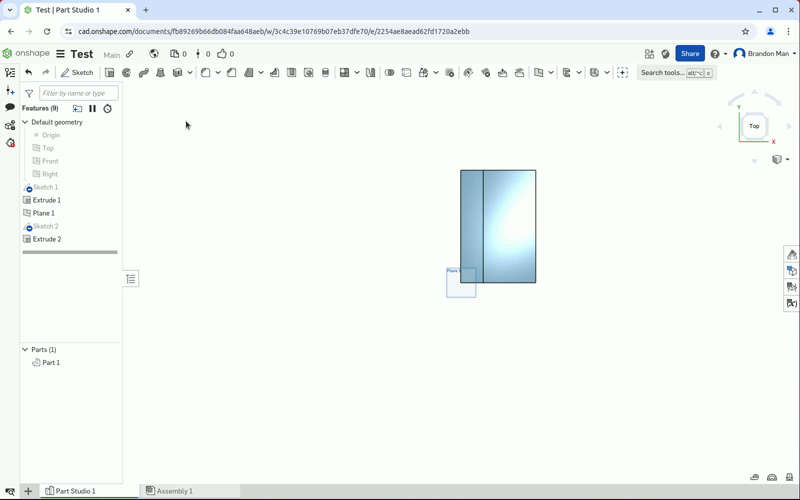
mouse_move(73, 189)
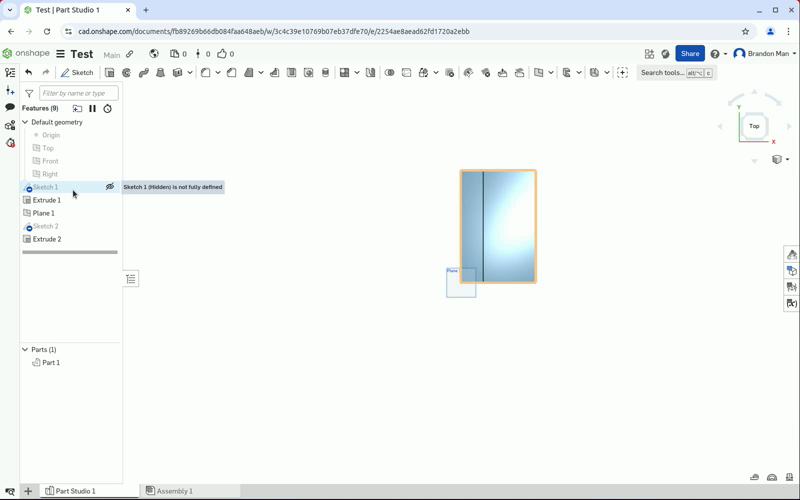
click(73, 189)
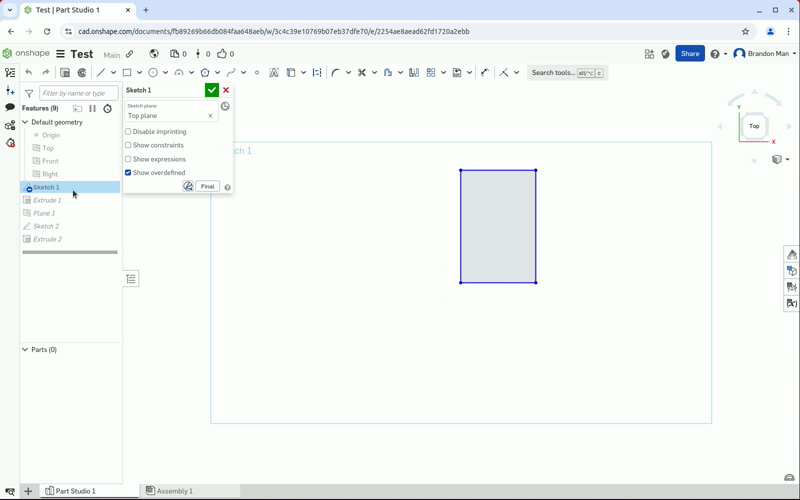
mouse_move(229, 92)
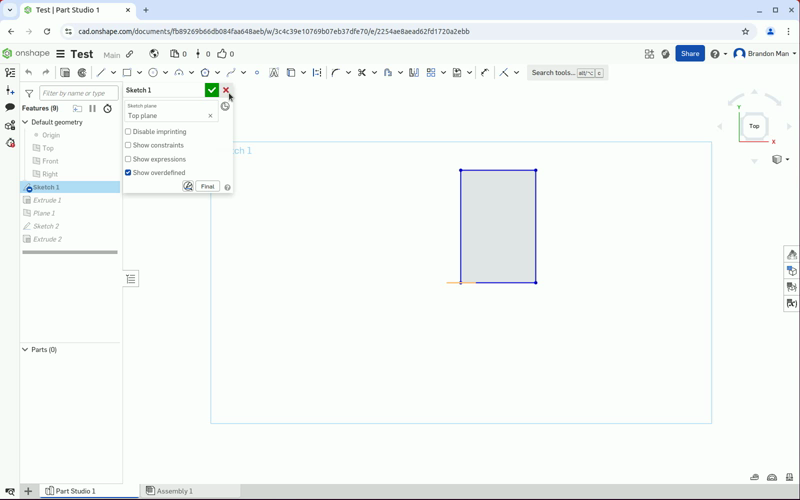
click(229, 92)
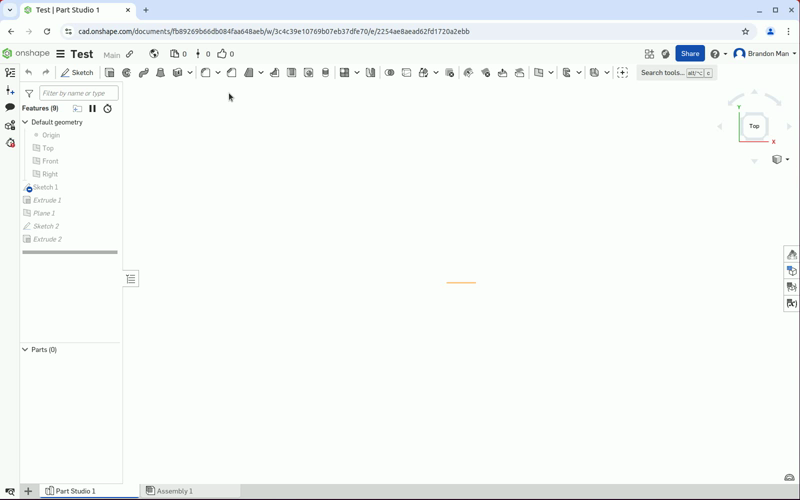
key(shift+s)
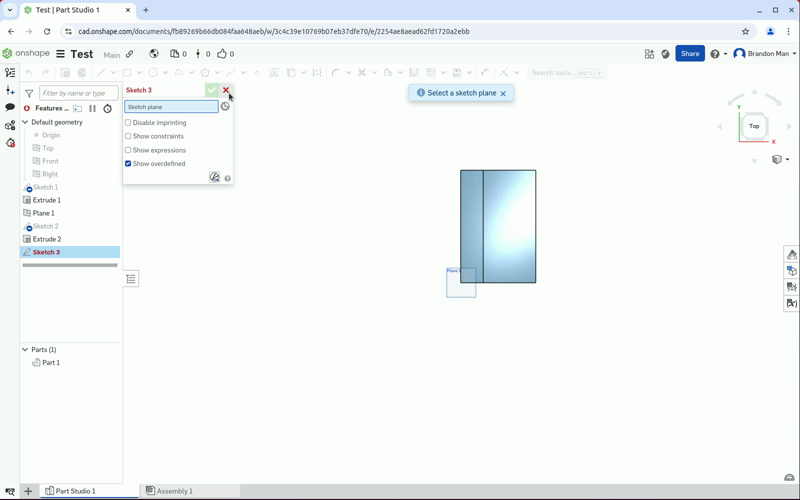
mouse_move(73, 215)
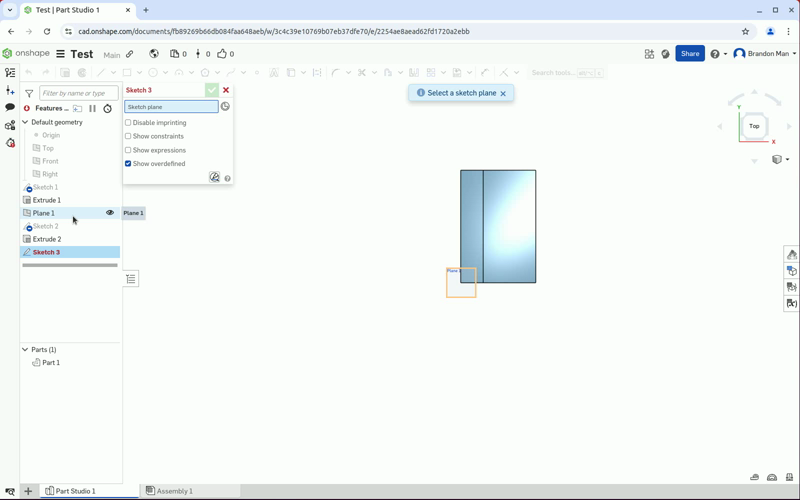
click(73, 215)
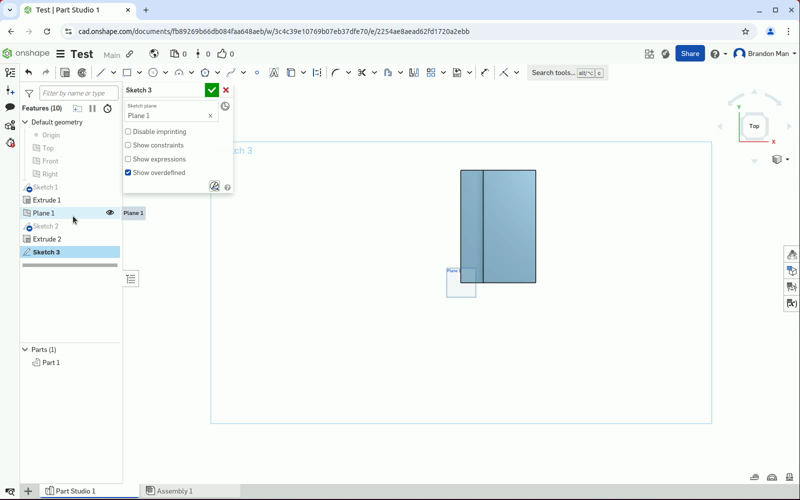
mouse_move(73, 352)
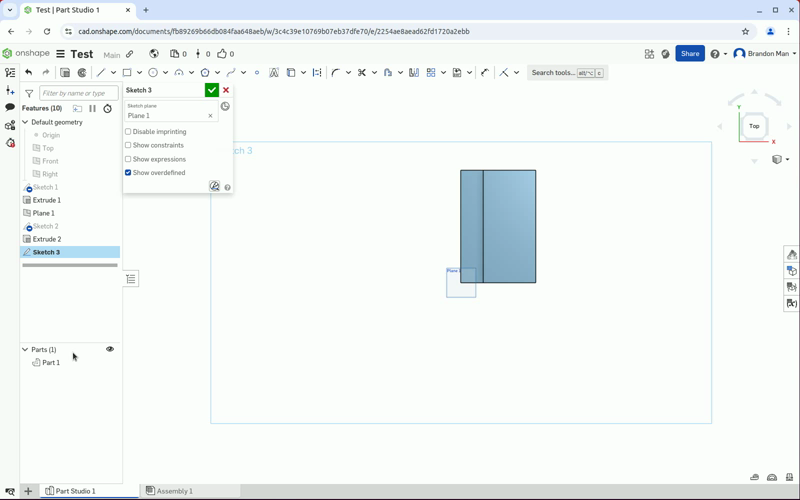
key(y)
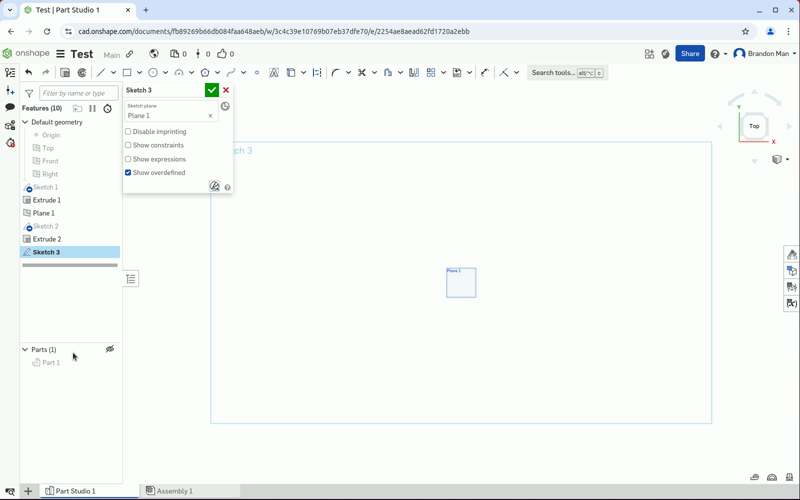
key(c)
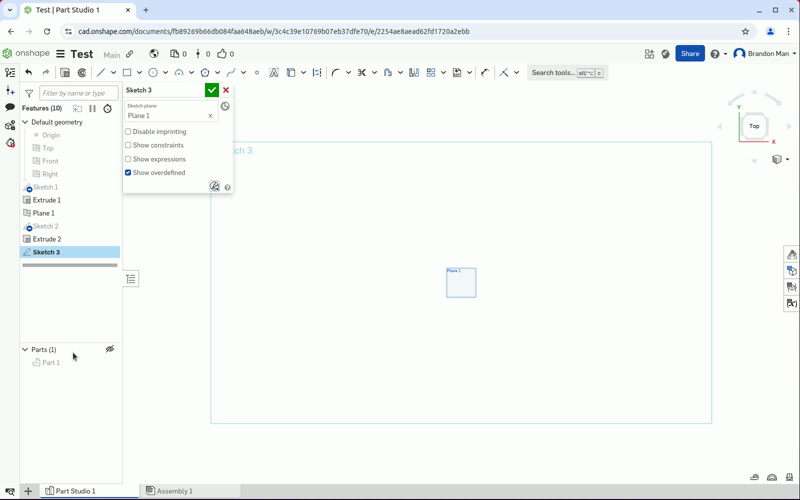
key_down(shift)
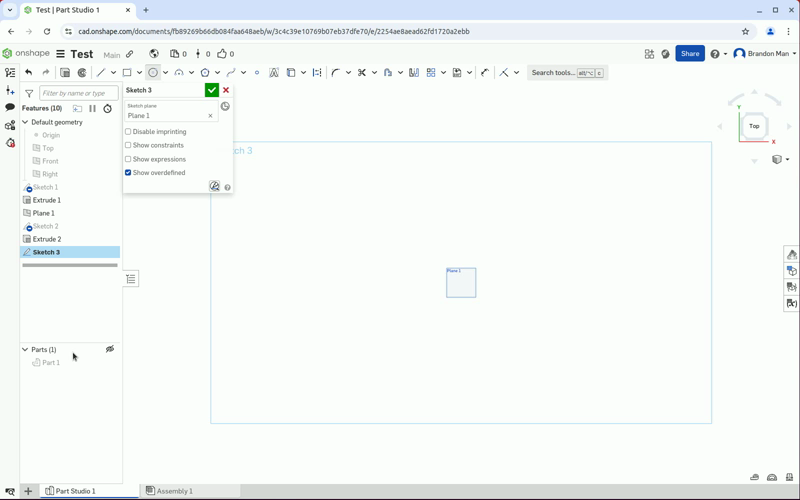
mouse_move(510, 226)
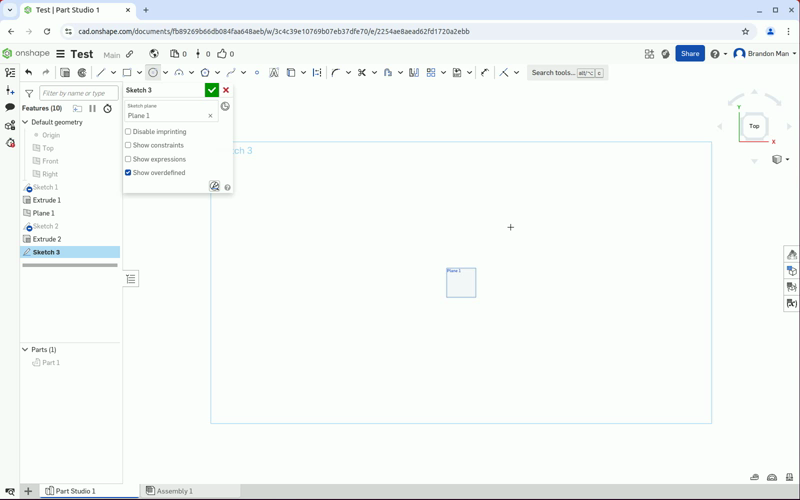
click(510, 226)
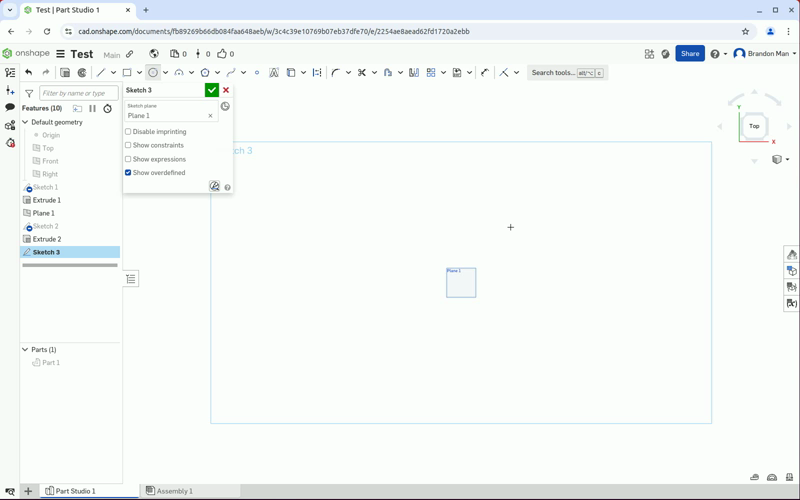
key_up(shift)
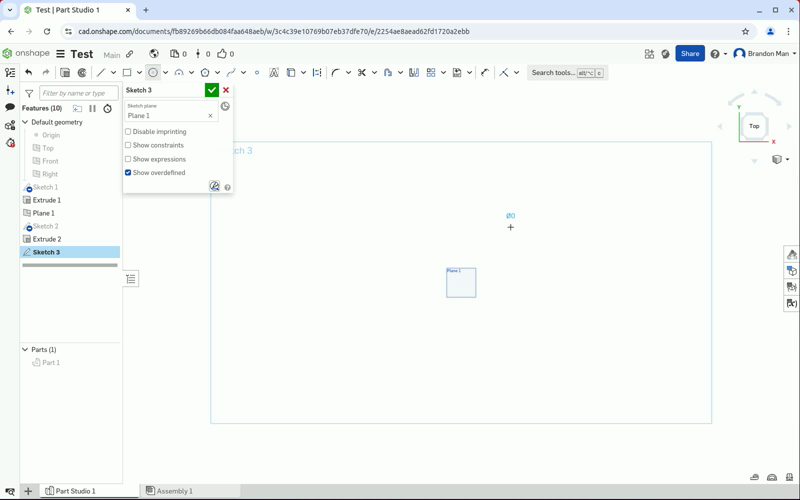
mouse_move(526, 226)
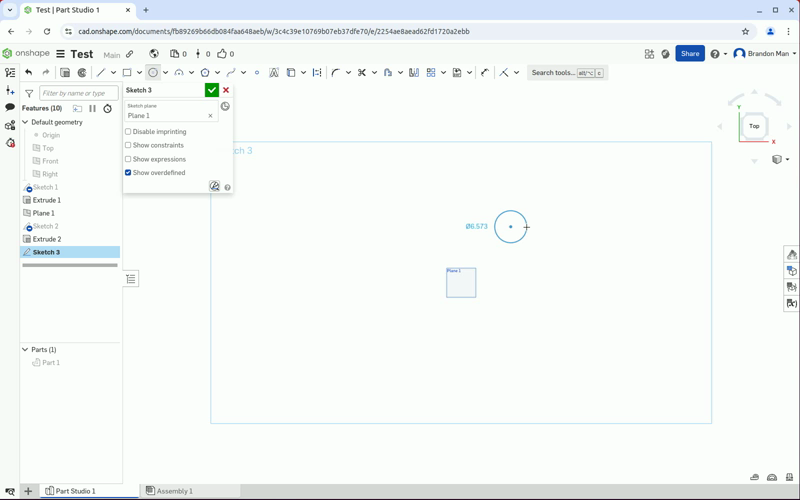
click(526, 226)
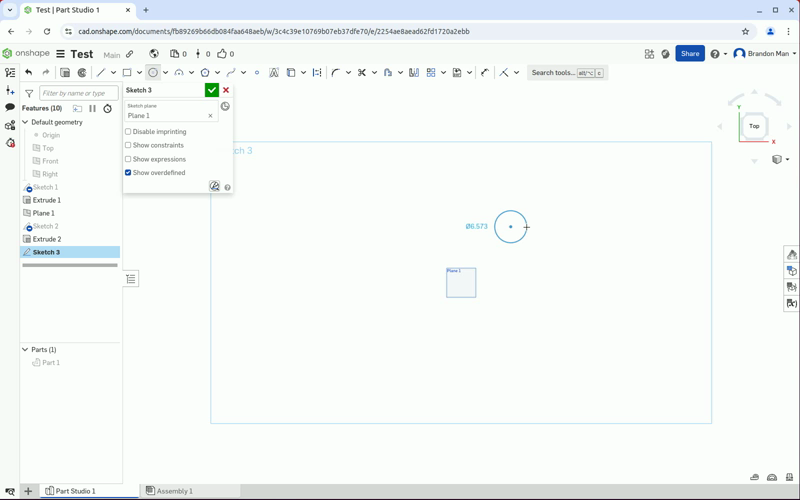
key(esc)
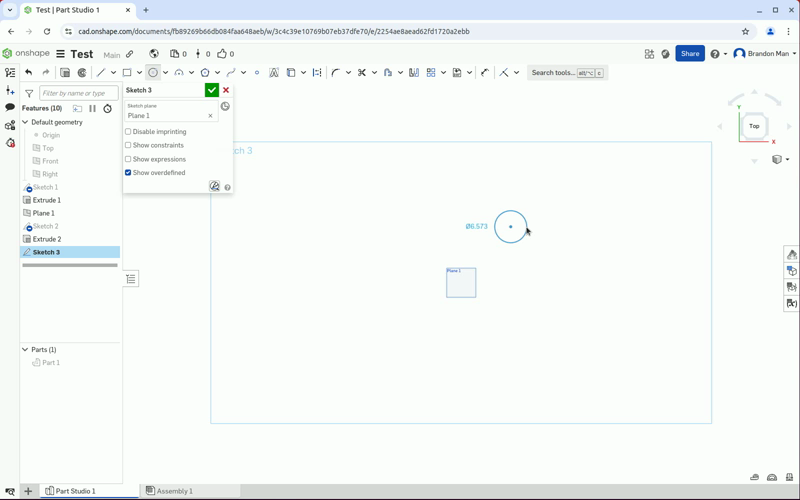
mouse_move(507, 233)
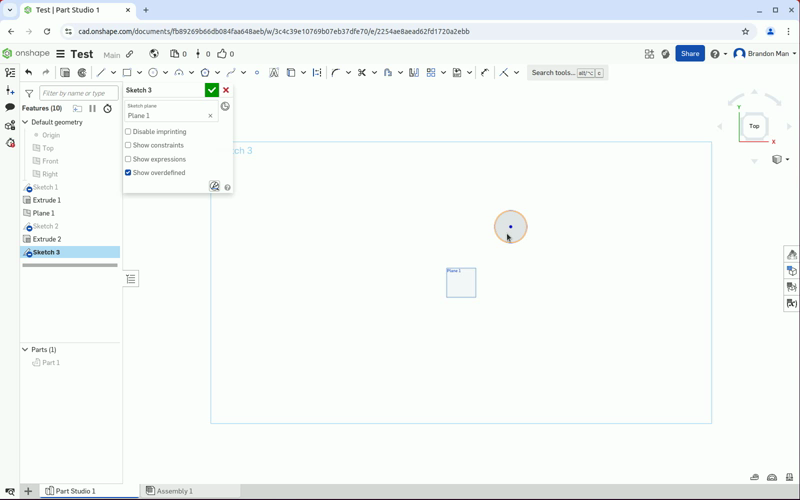
scroll(6)
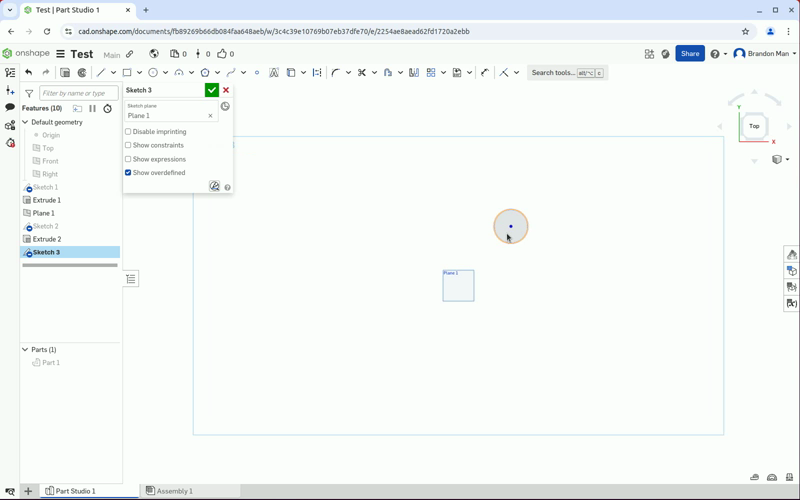
scroll(6)
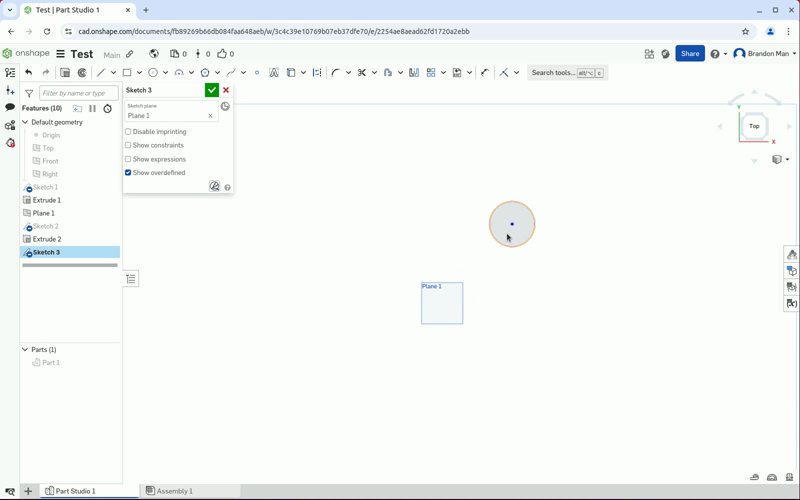
scroll(6)
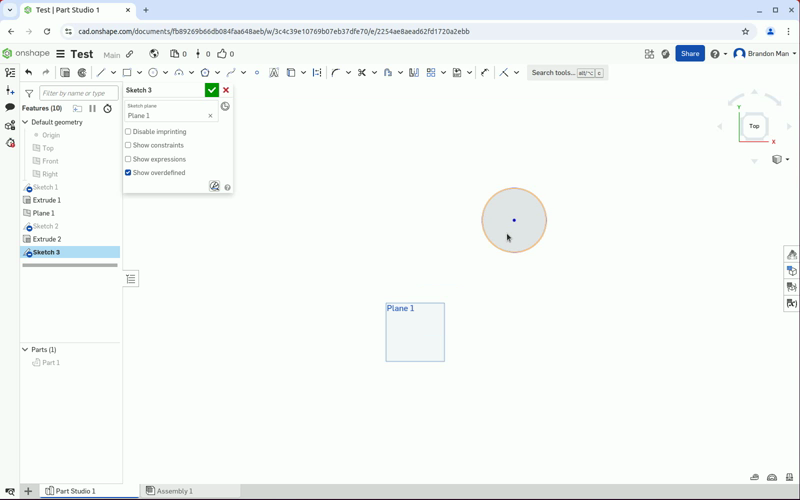
scroll(6)
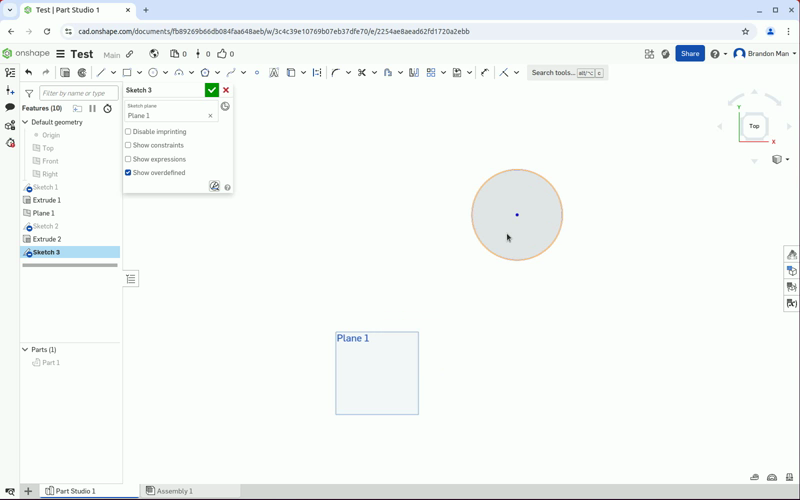
scroll(6)
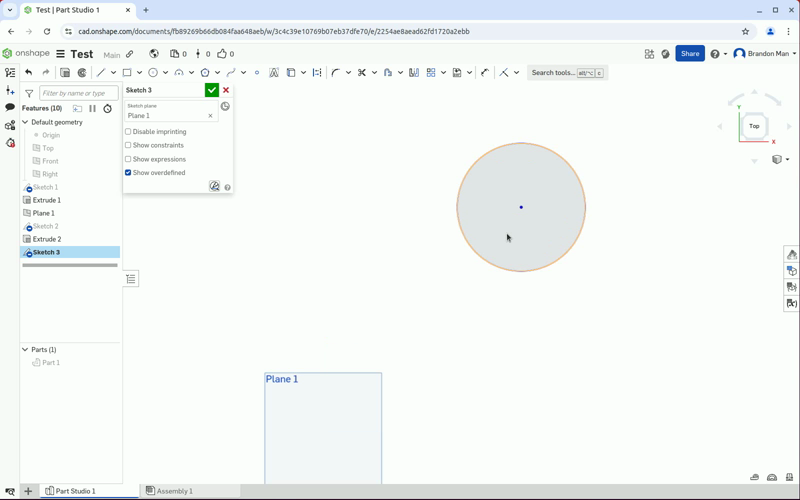
scroll(6)
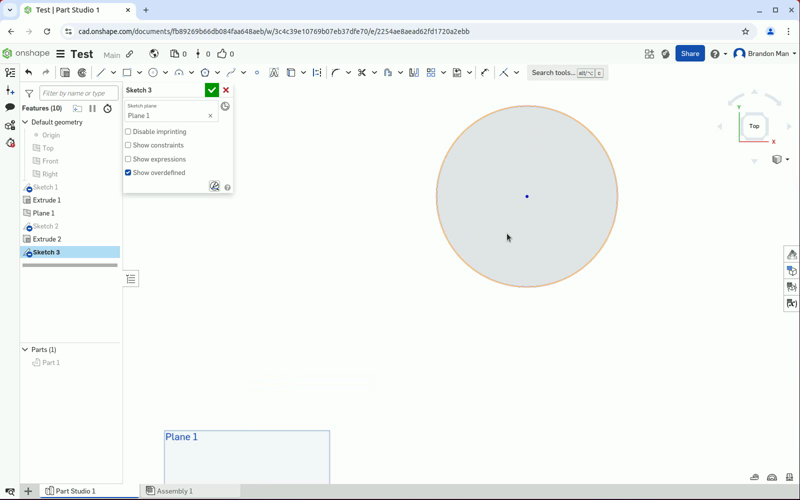
scroll(6)
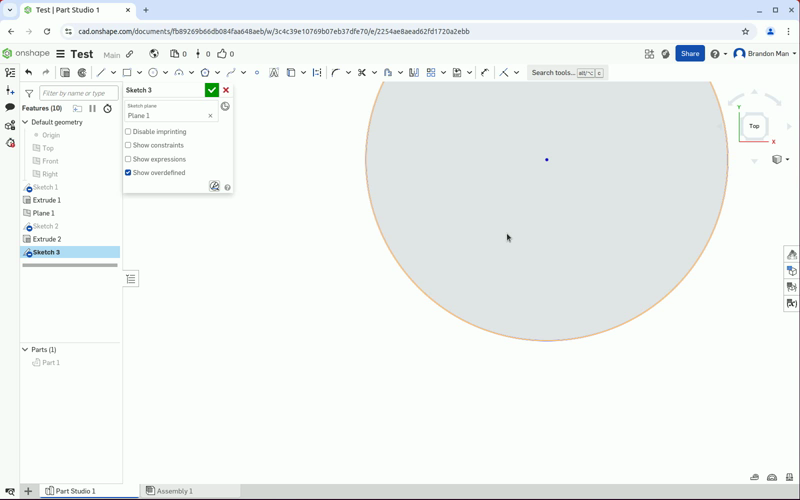
click(507, 233)
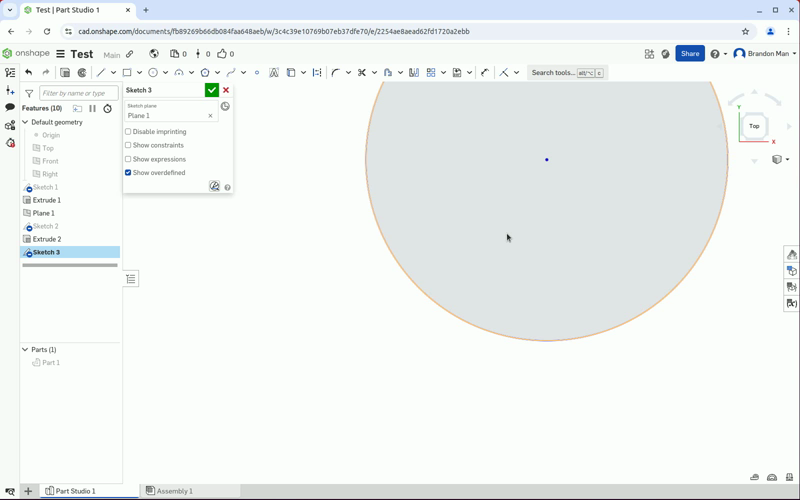
scroll(-6)
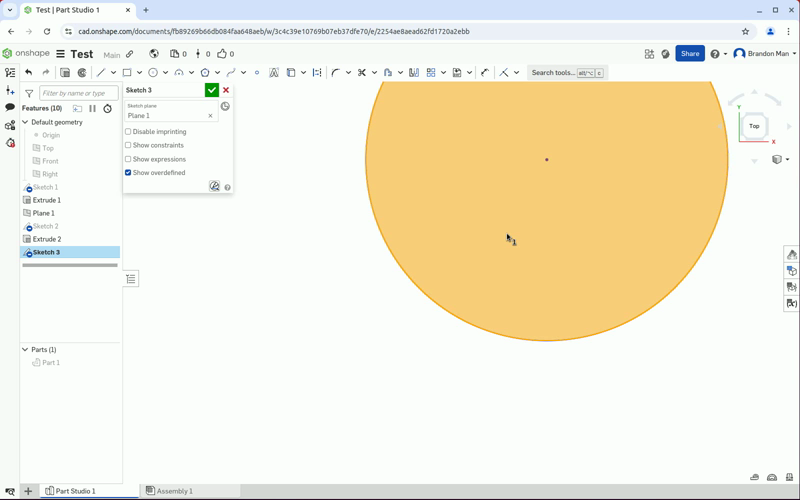
scroll(-6)
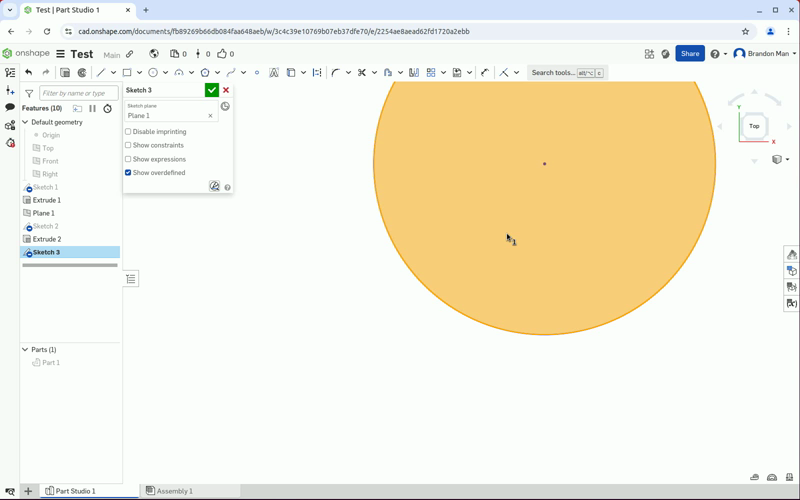
scroll(-6)
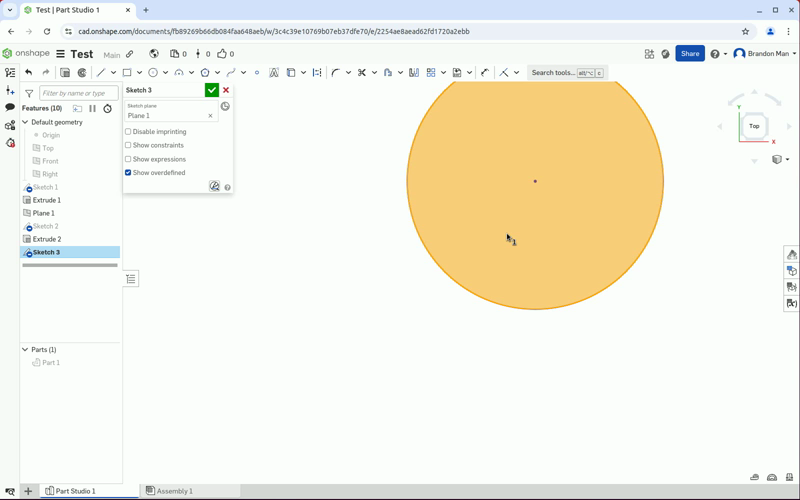
scroll(-6)
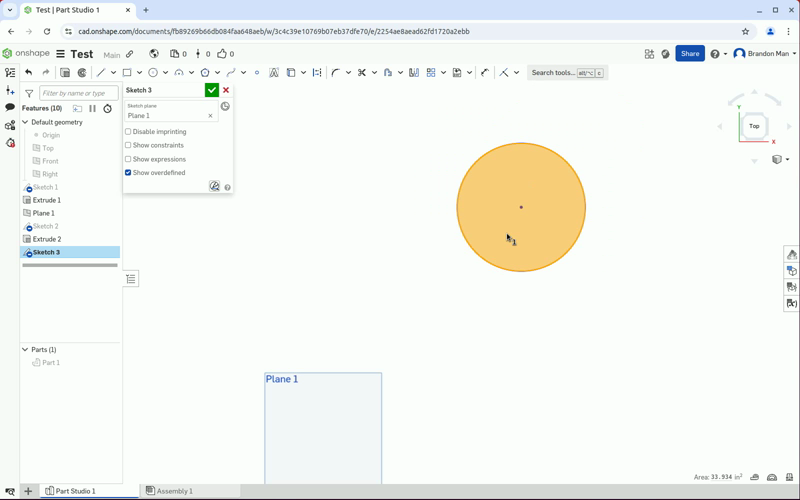
scroll(-6)
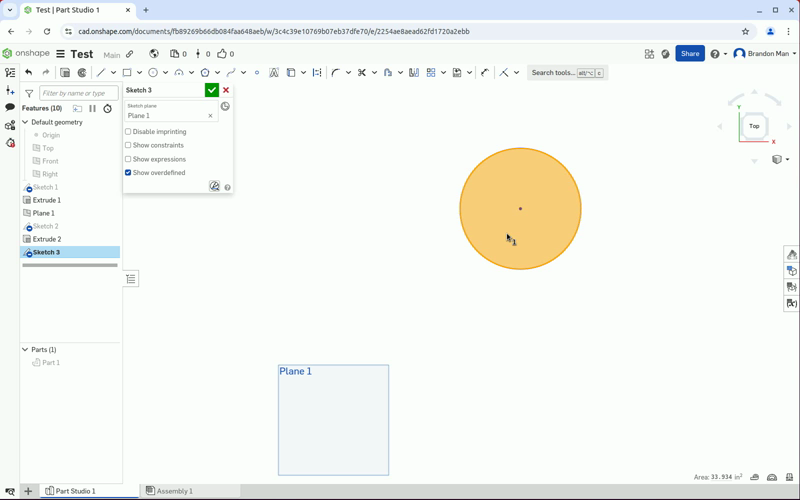
scroll(-6)
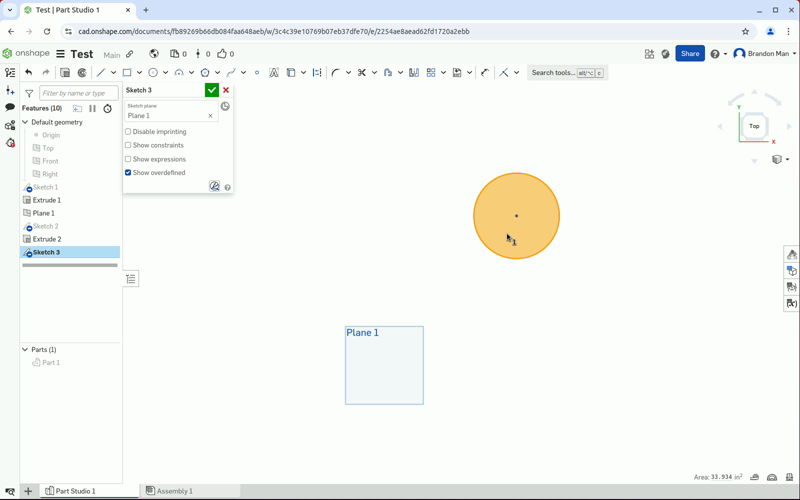
scroll(-6)
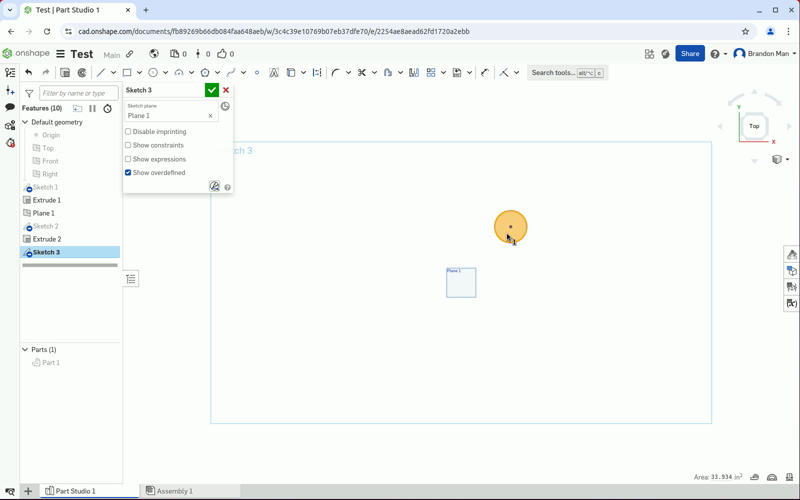
mouse_move(73, 352)
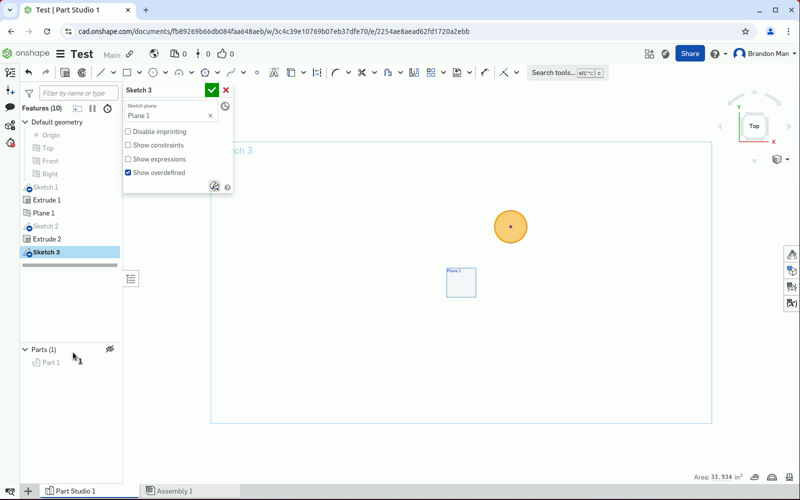
key(shift+y)
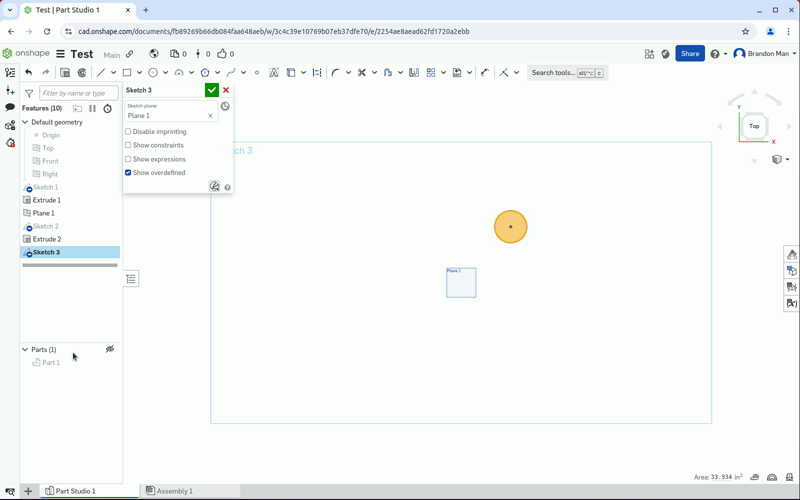
key(shift+e)
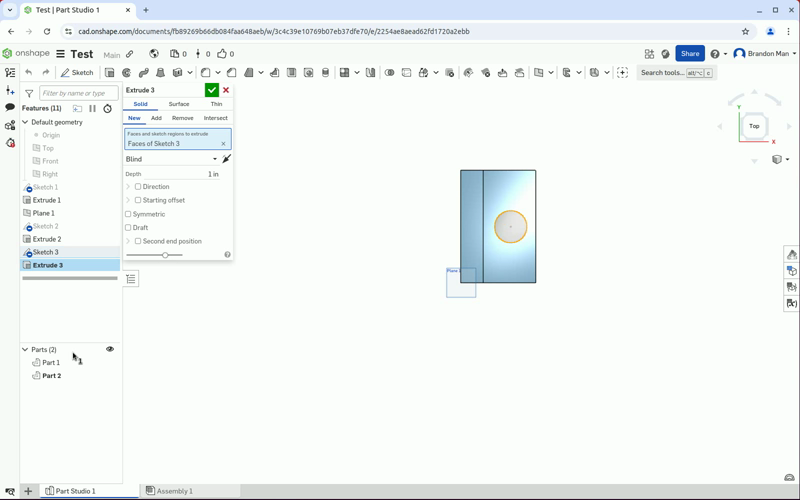
mouse_move(143, 106)
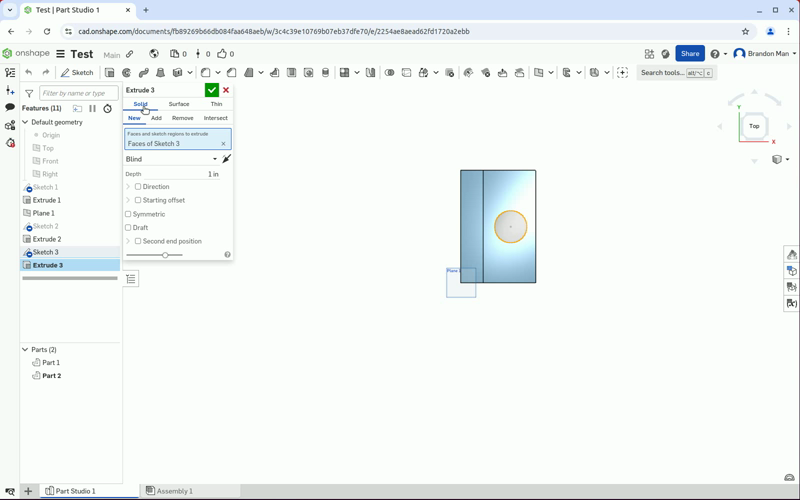
click(143, 106)
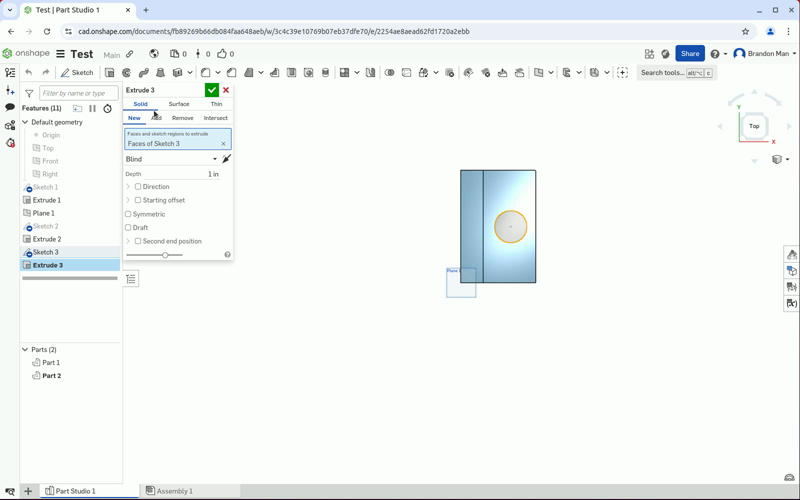
mouse_move(186, 120)
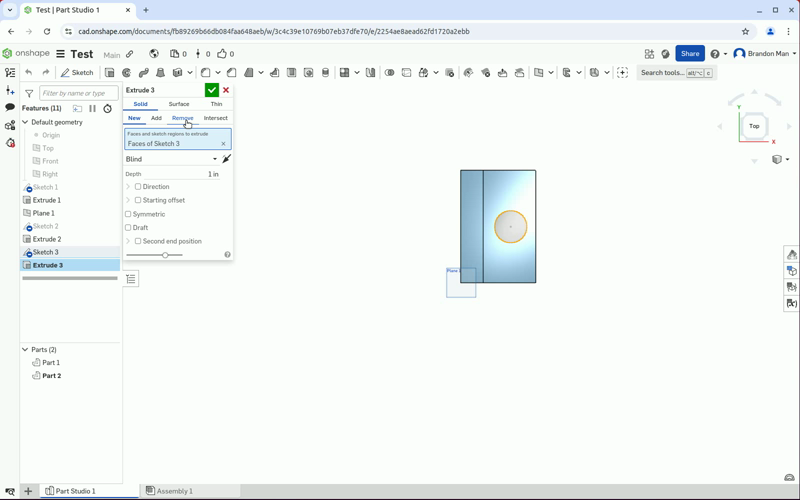
click(186, 120)
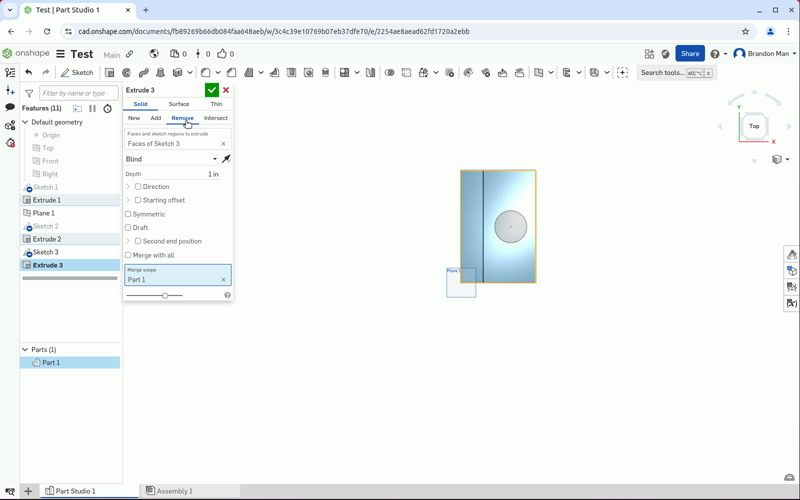
key(tab, 4)
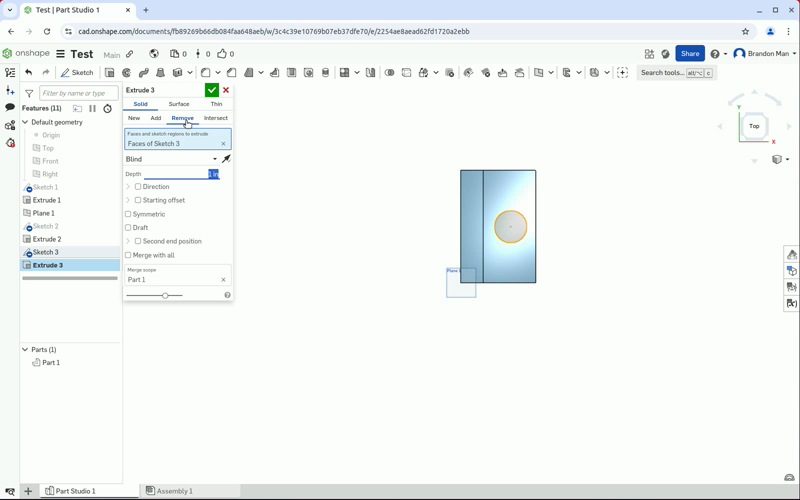
text(30.811)
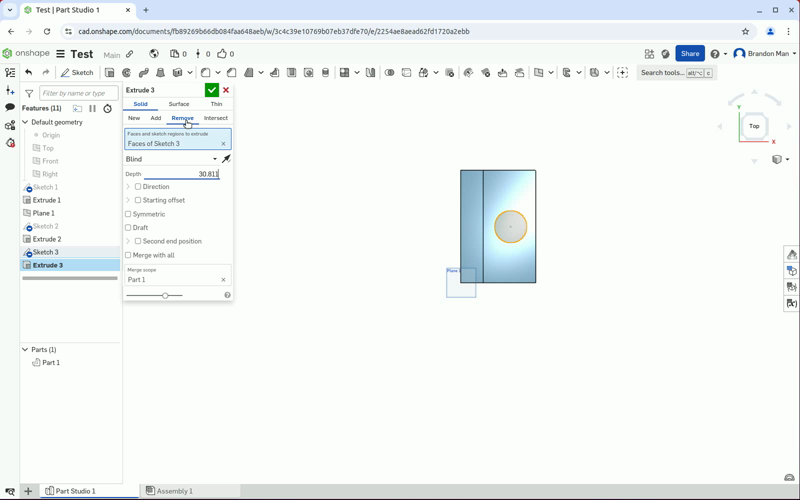
key(tab, 6)
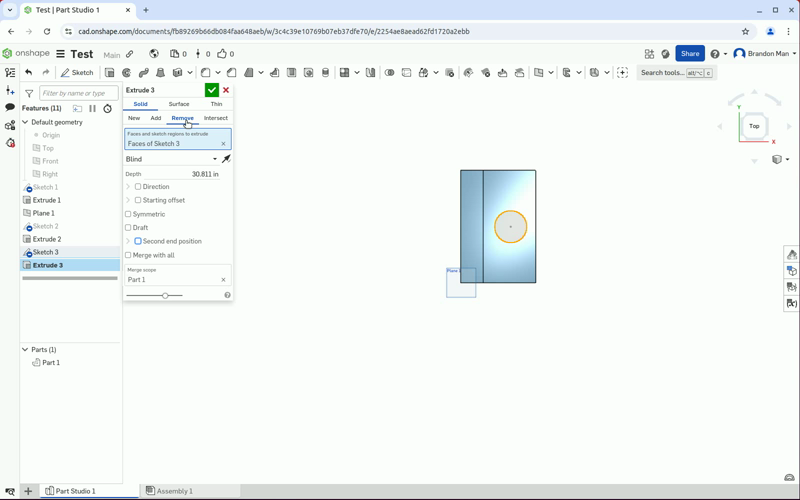
key(space)
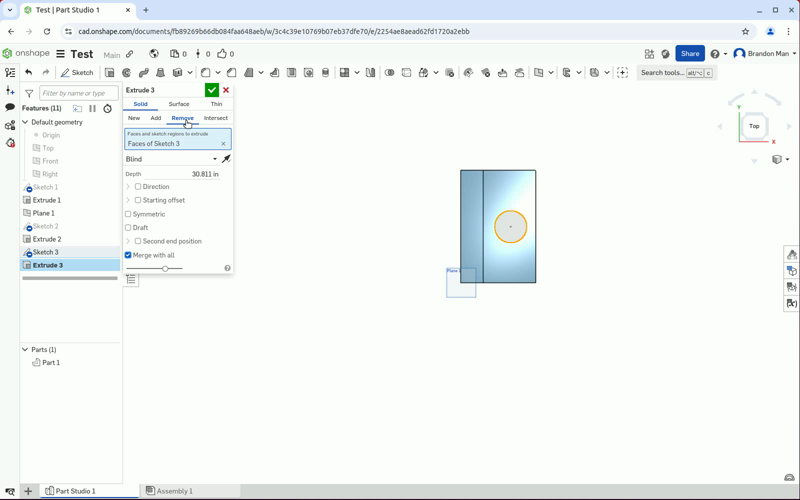
key(enter)
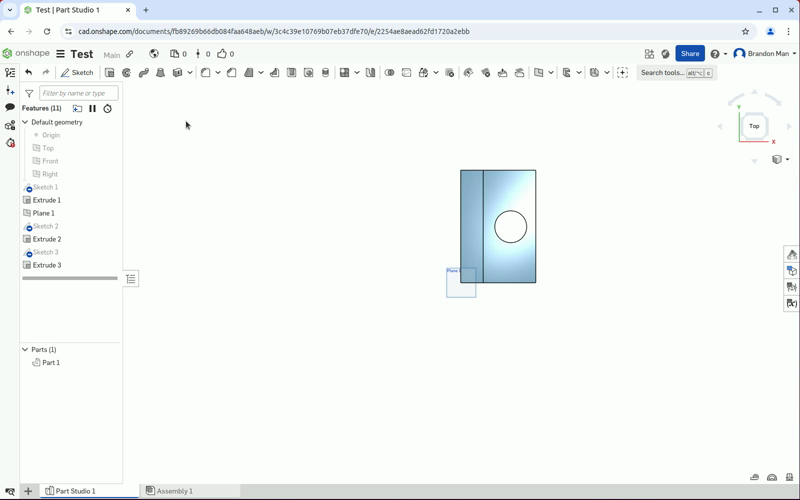
key(shift+h)
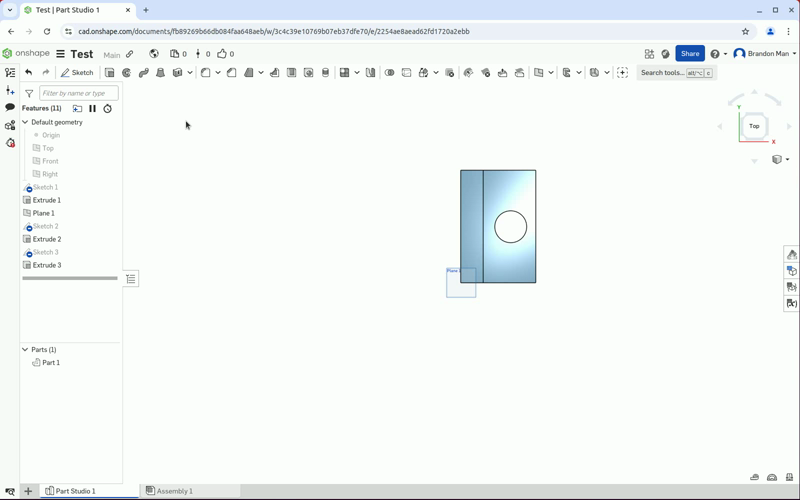
key(shift+h)
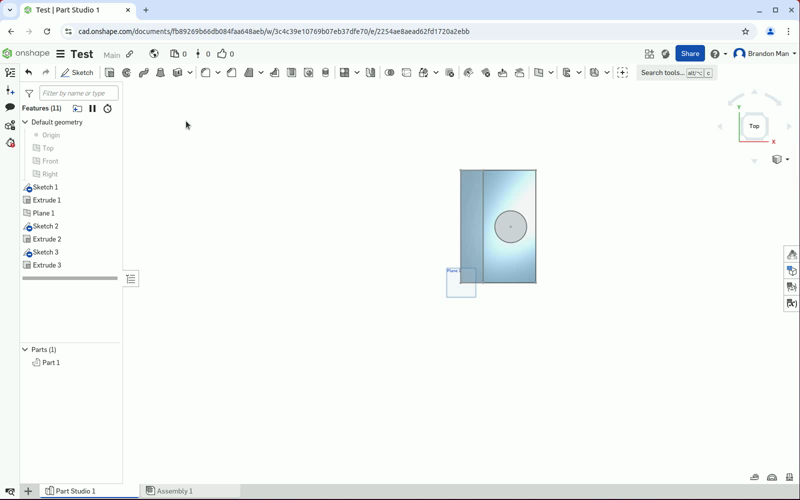
key(shift+7)
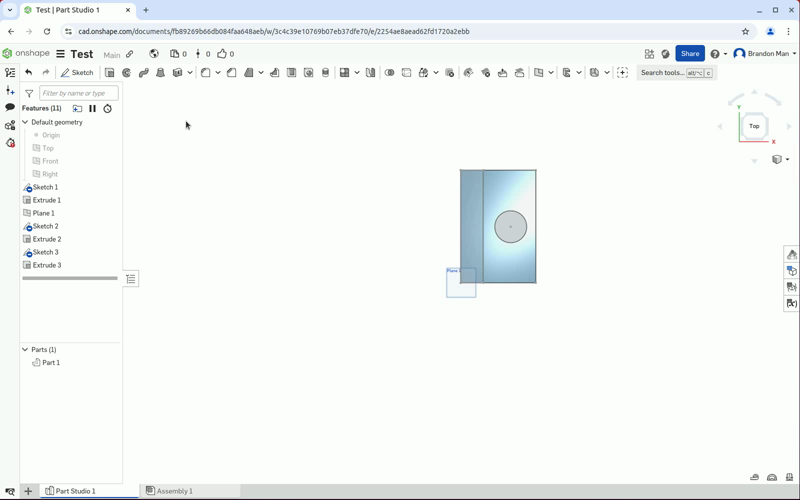
key(up, 3)
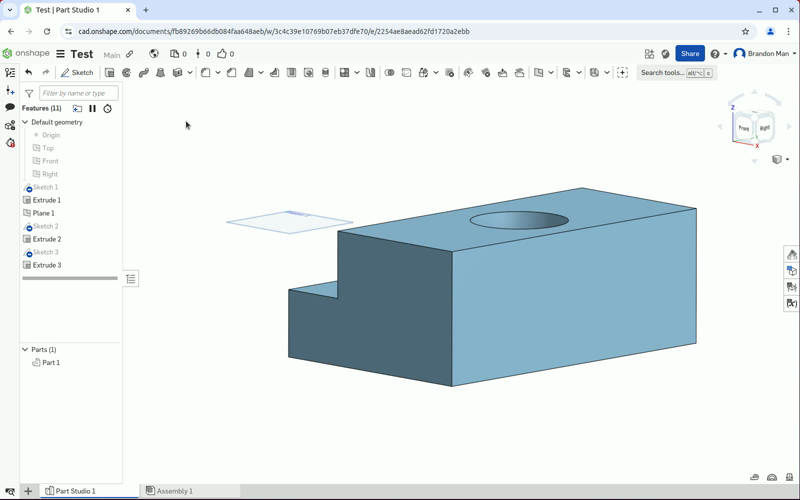
key(left, 3)
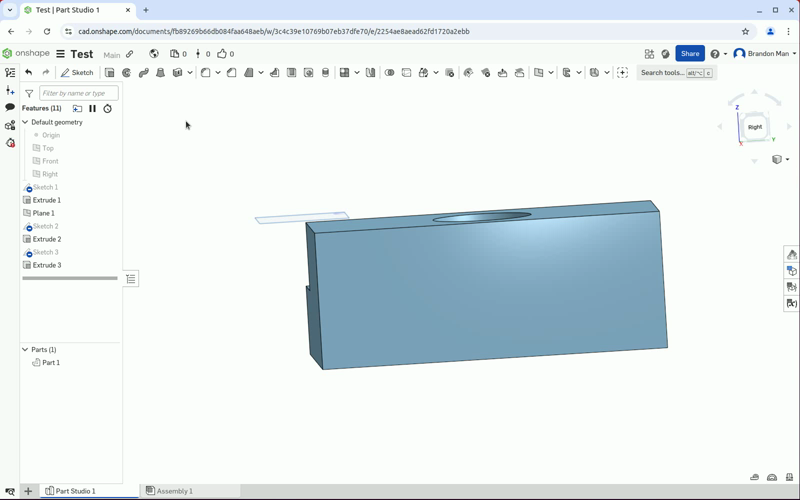
key(right, 3)
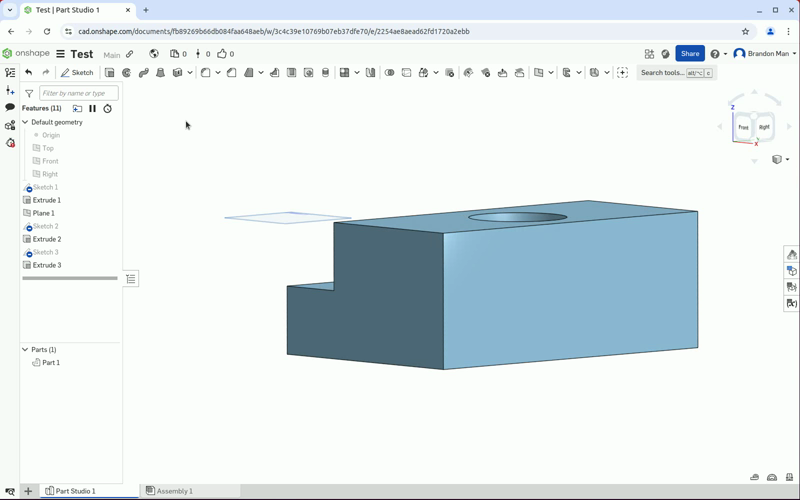
key(down, 3)
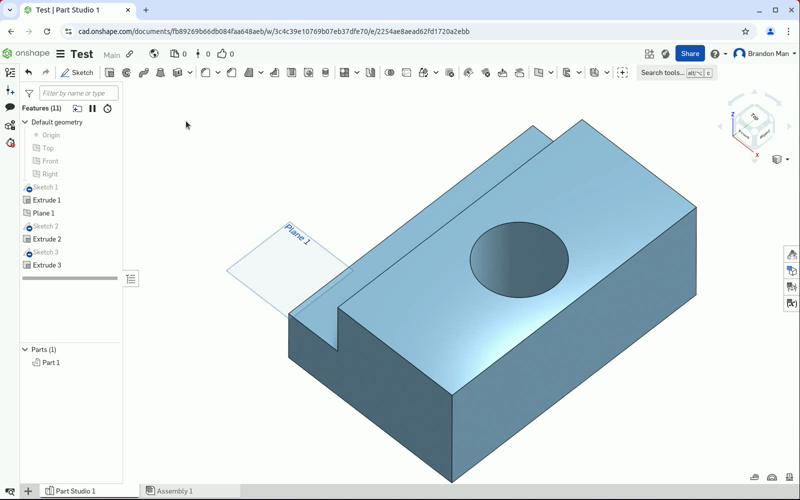
mouse_move(73, 189)
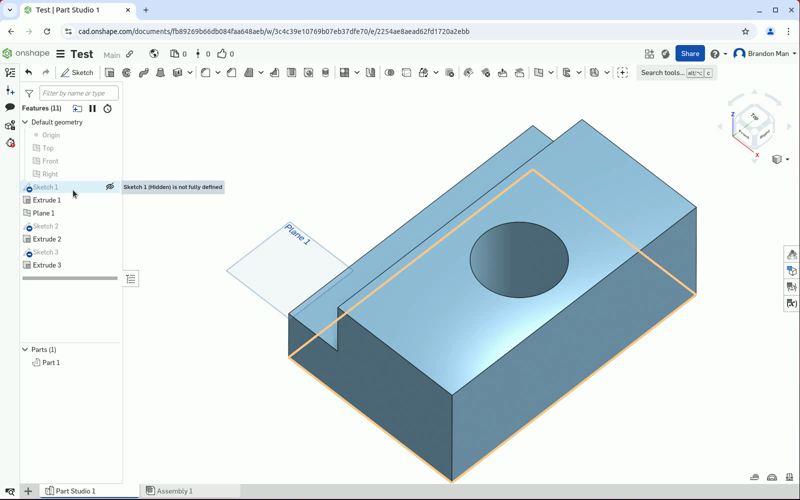
click(73, 189)